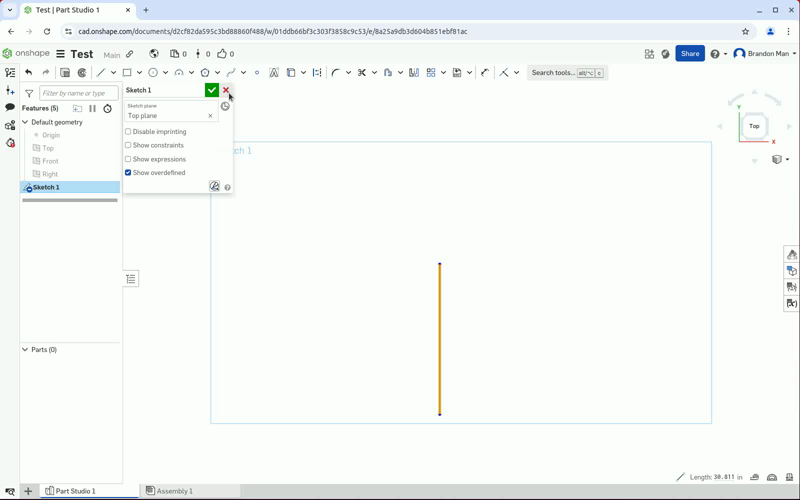
key(shift+h)
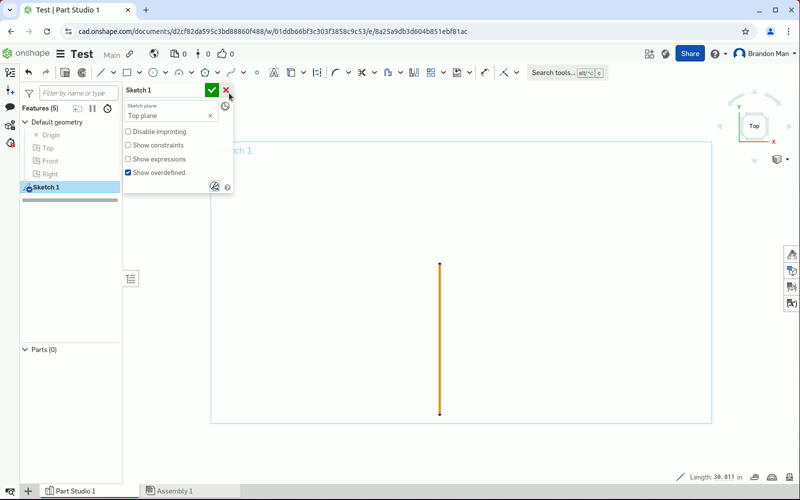
key(shift+s)
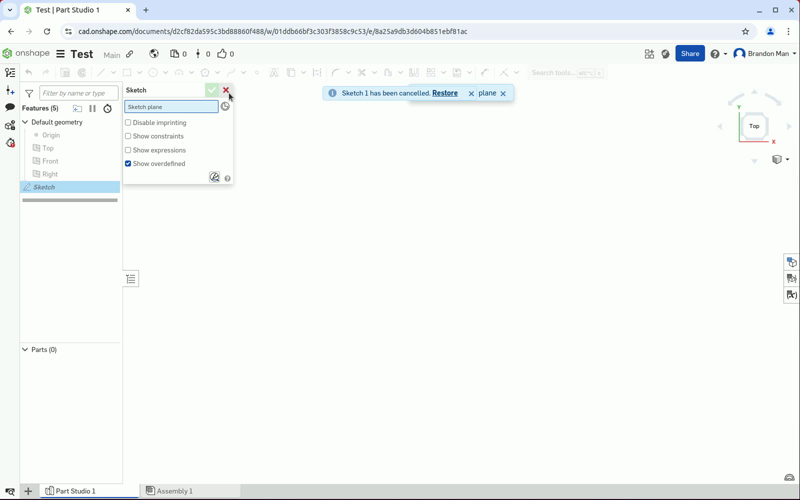
mouse_move(73, 150)
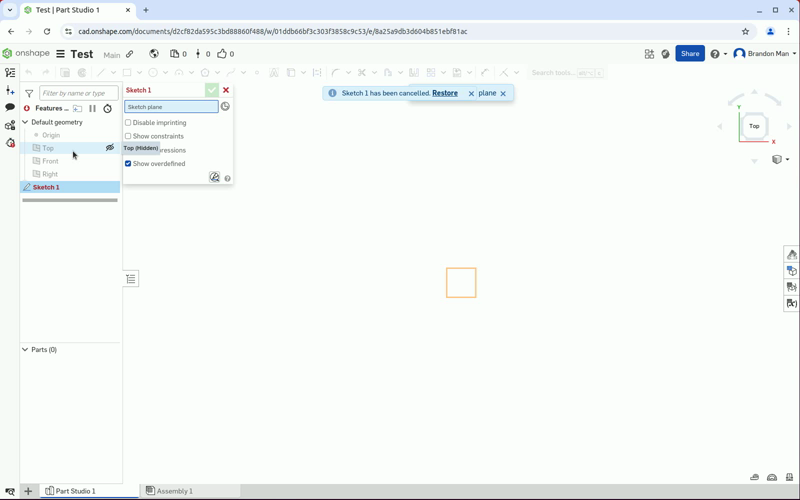
click(73, 150)
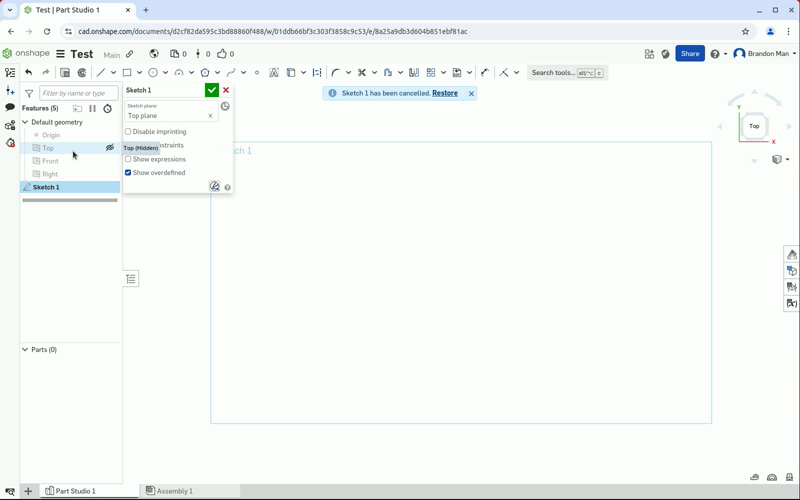
mouse_move(73, 352)
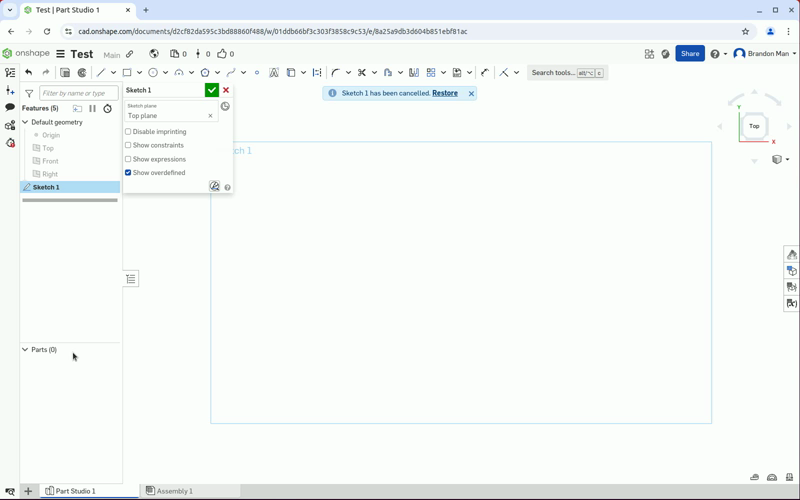
key(y)
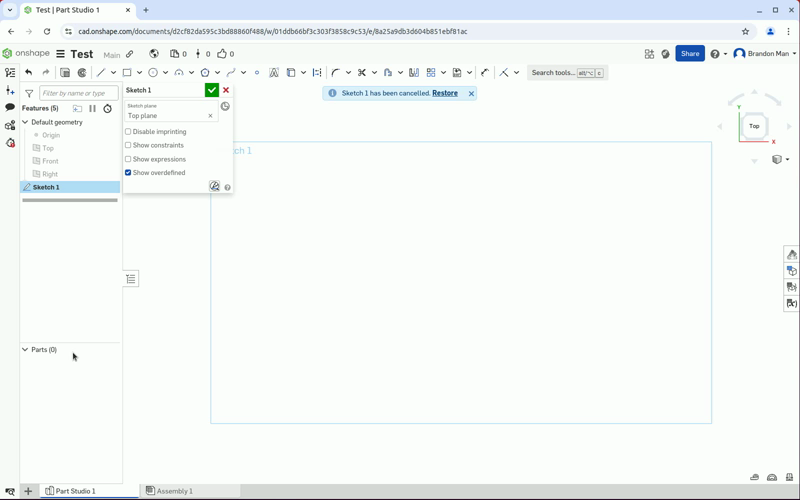
key(l)
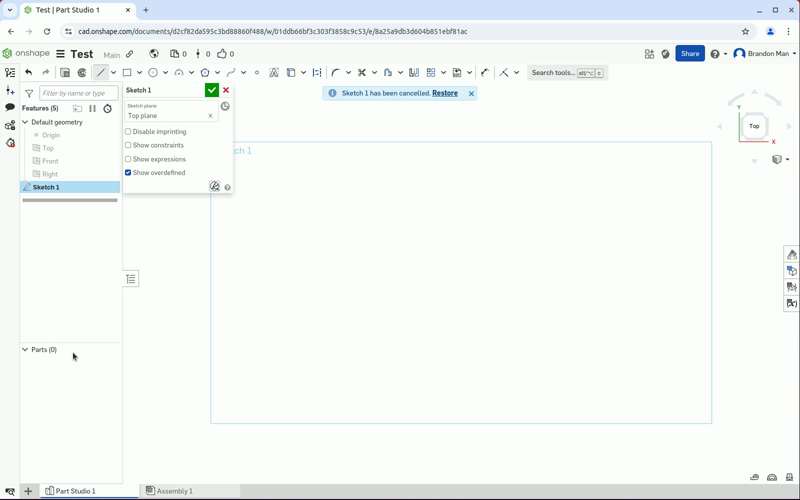
key_down(shift)
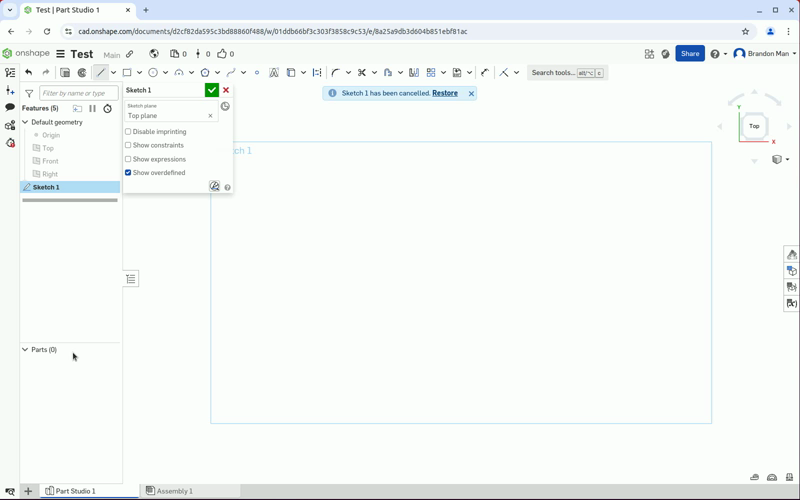
mouse_move(389, 227)
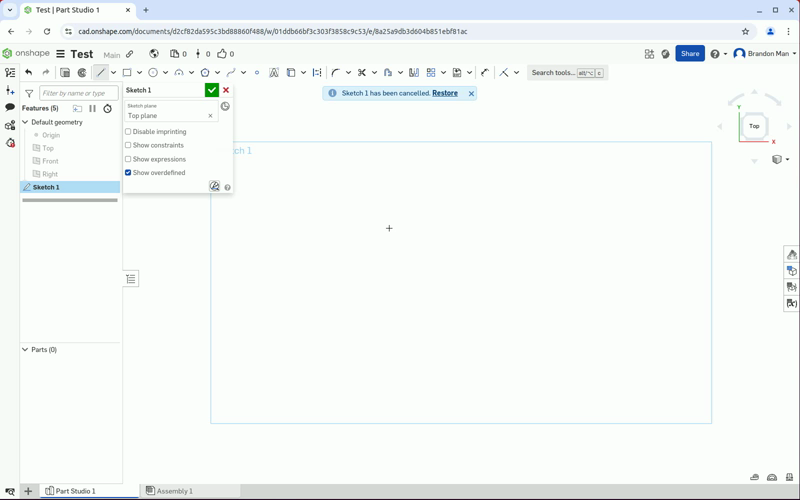
click(389, 227)
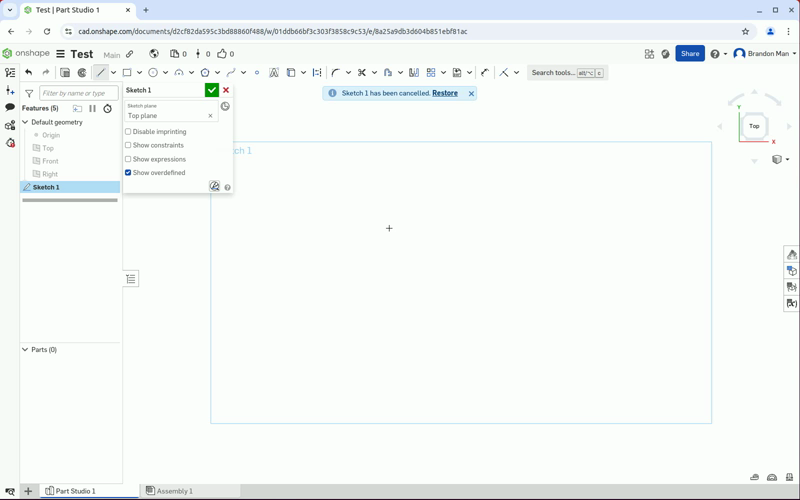
key_up(shift)
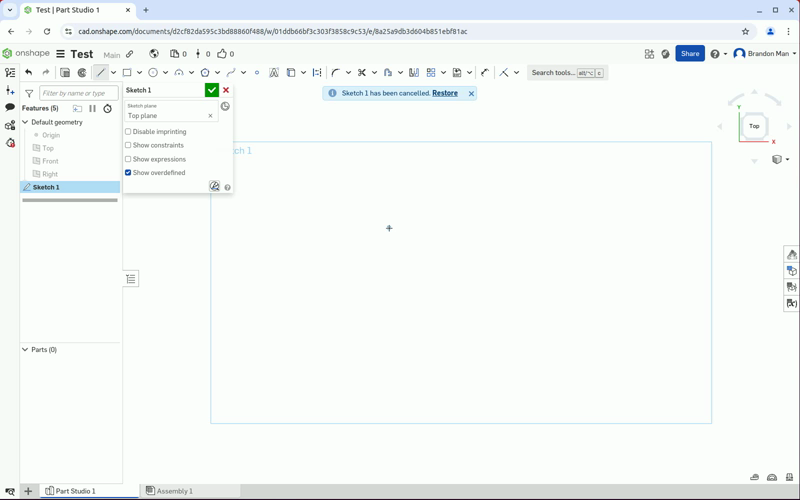
key_down(shift)
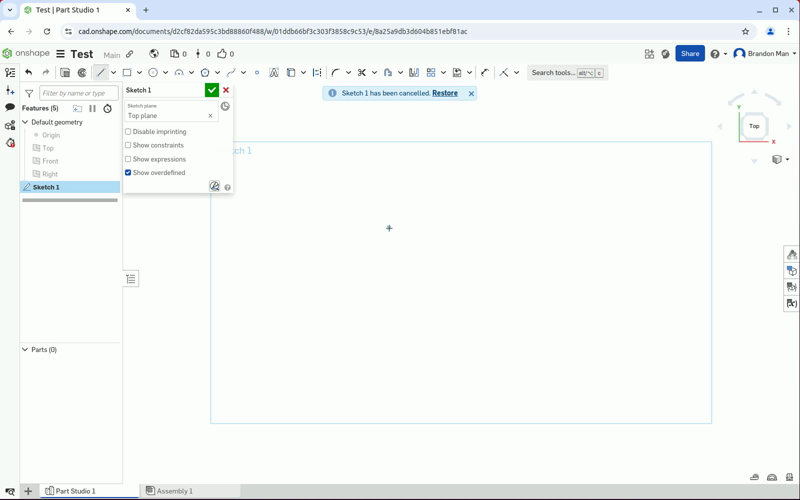
mouse_move(501, 227)
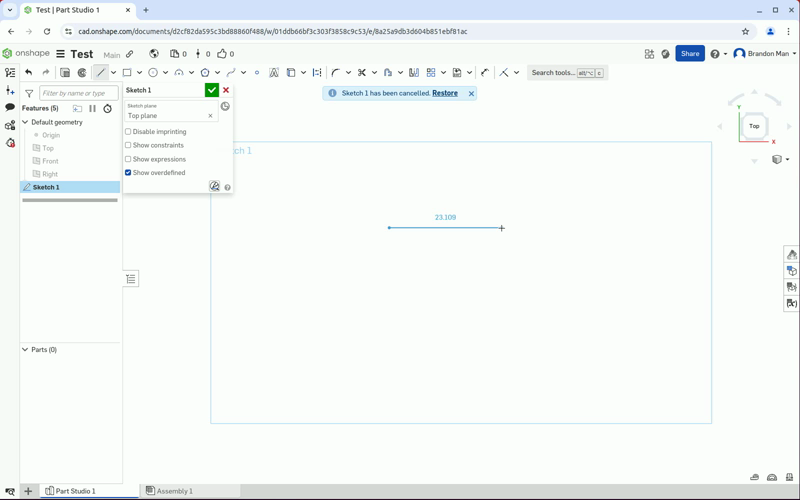
click(501, 227)
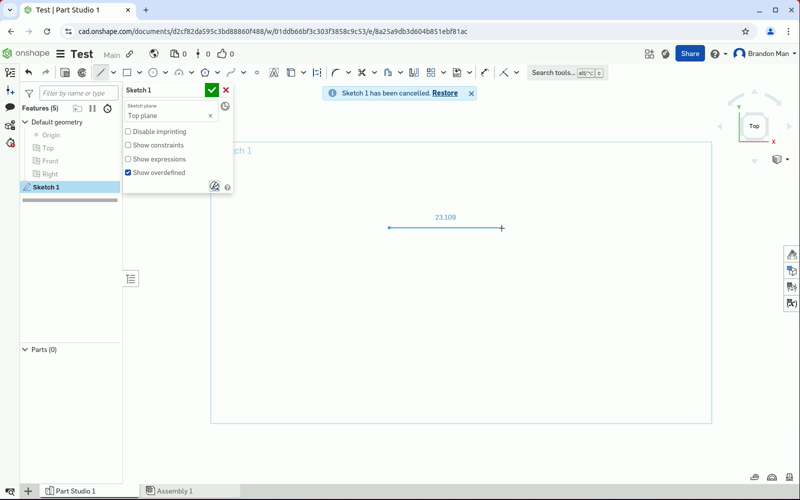
key_up(shift)
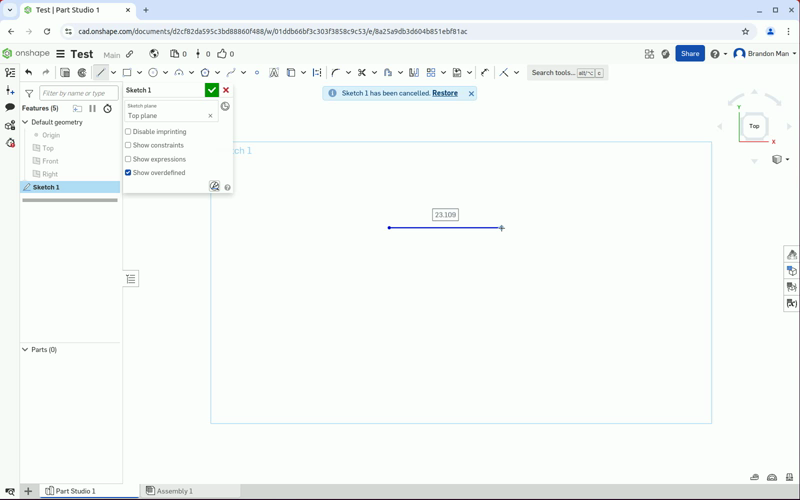
key_down(shift)
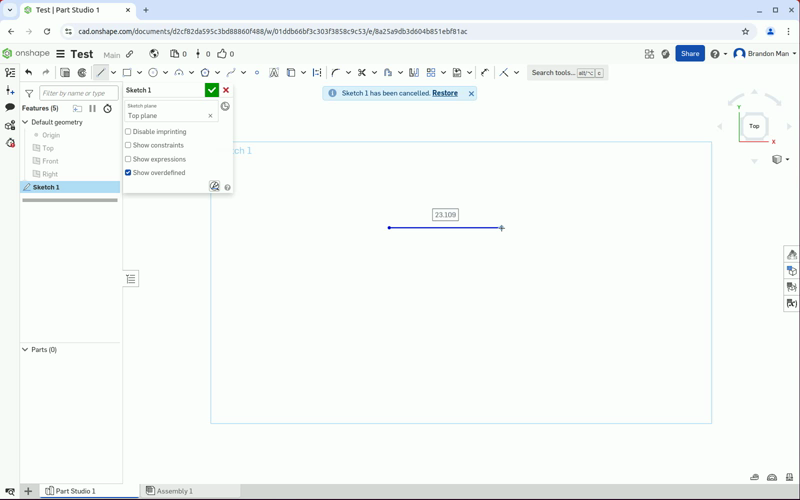
mouse_move(531, 227)
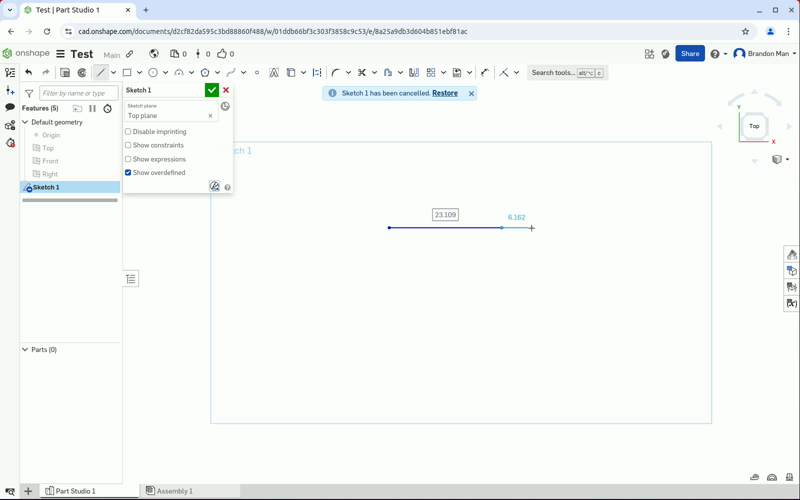
mouse_move(501, 199)
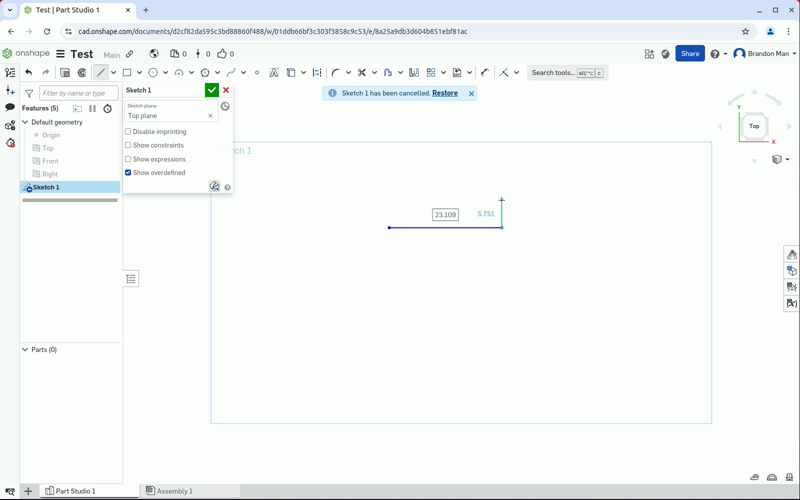
click(501, 199)
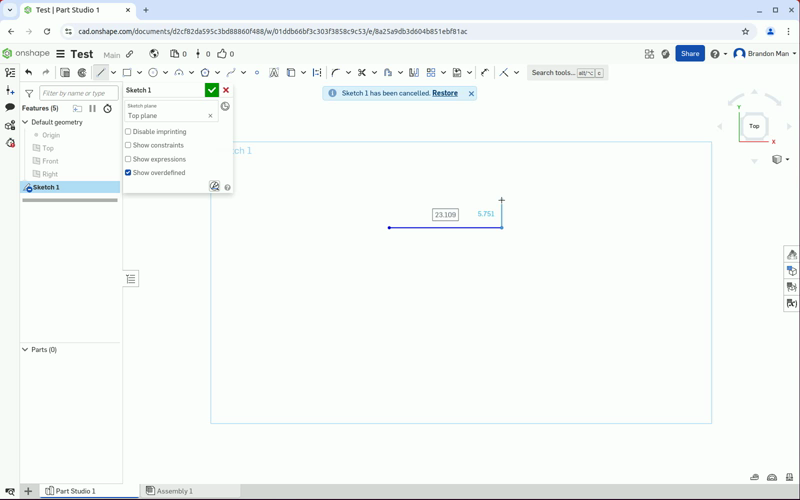
key_up(shift)
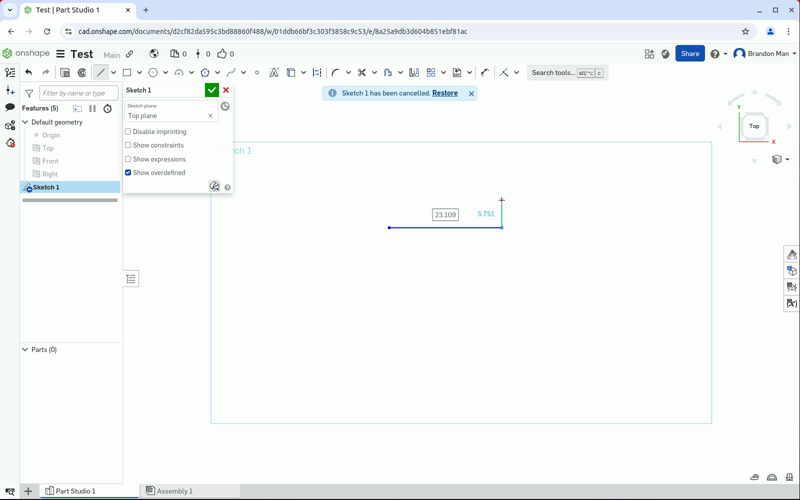
key_down(shift)
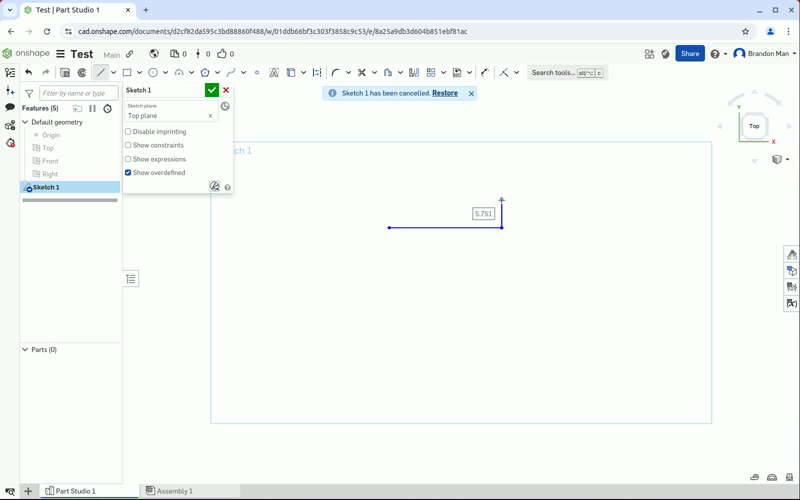
mouse_move(389, 199)
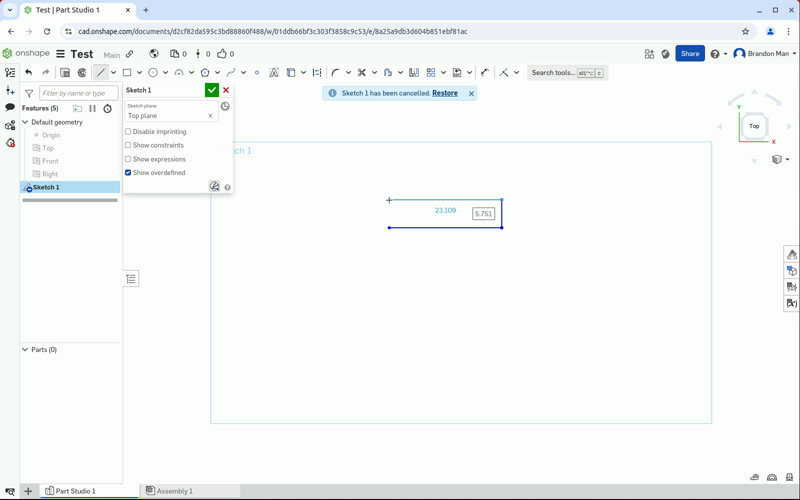
click(389, 199)
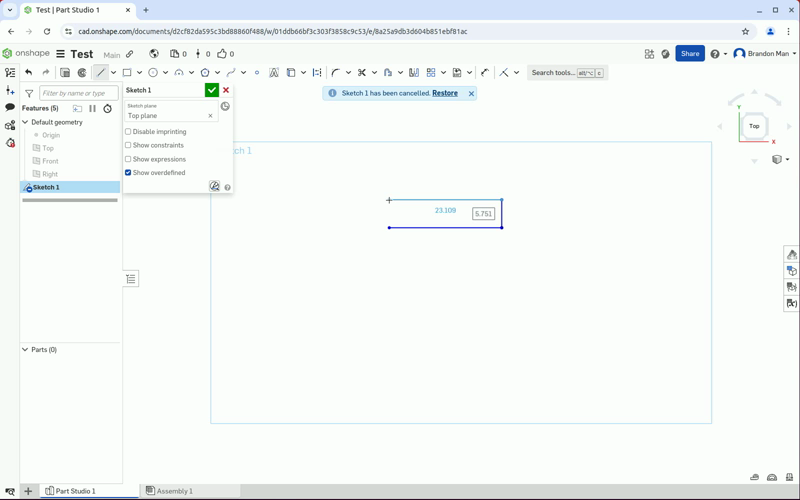
key_up(shift)
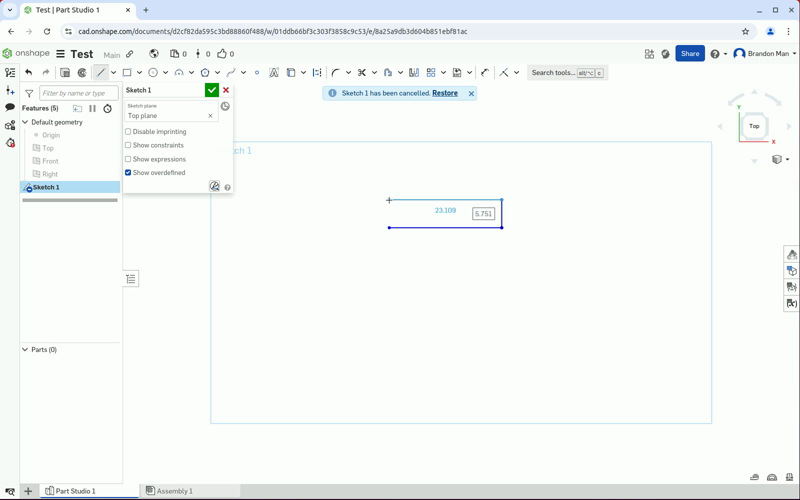
mouse_move(419, 199)
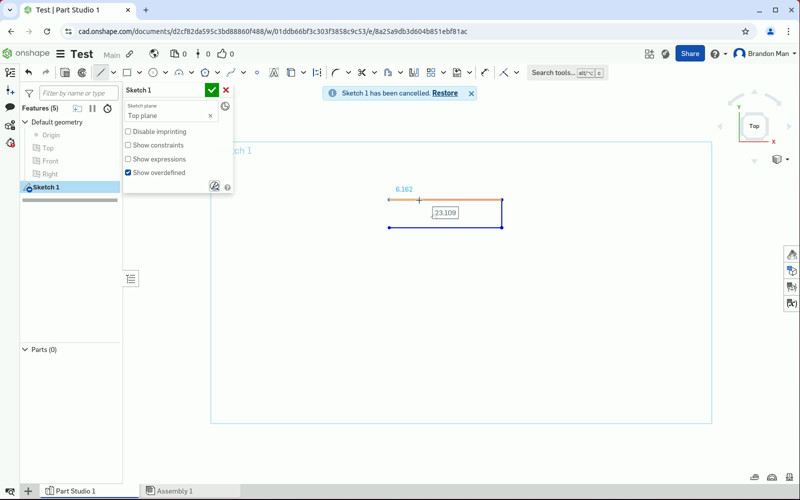
key_down(shift)
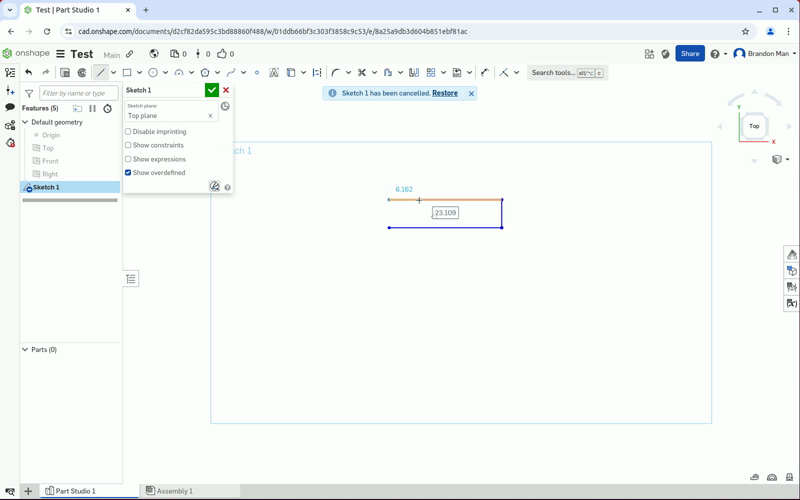
mouse_move(389, 227)
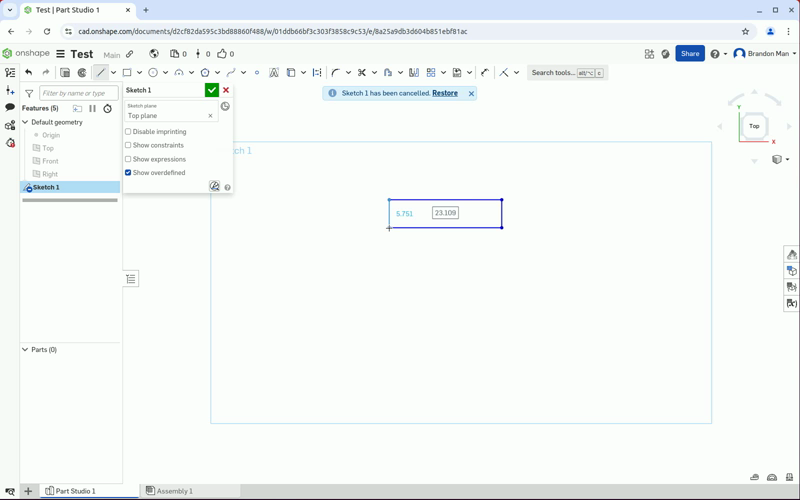
key_up(shift)
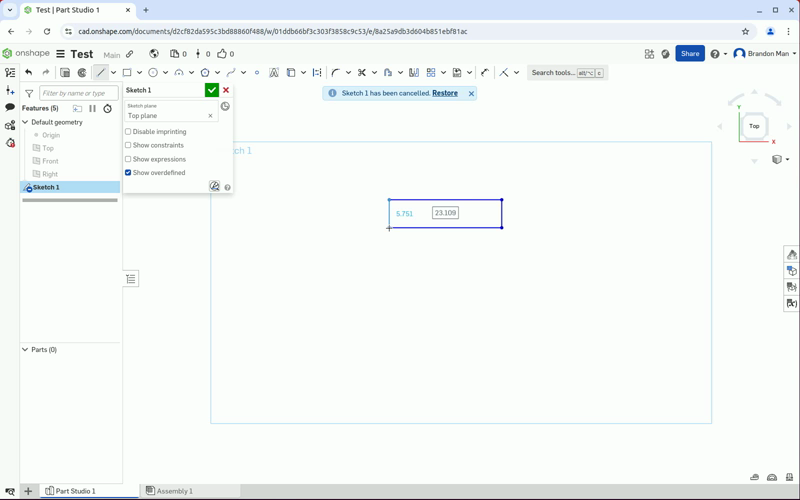
click(389, 227)
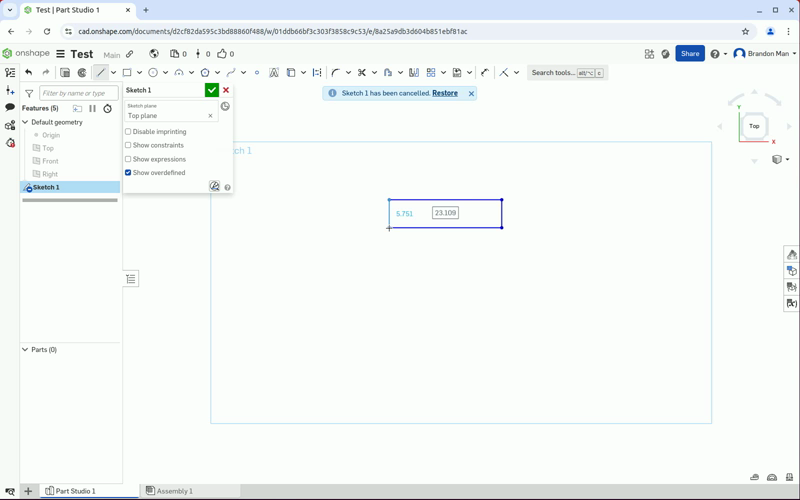
key(esc)
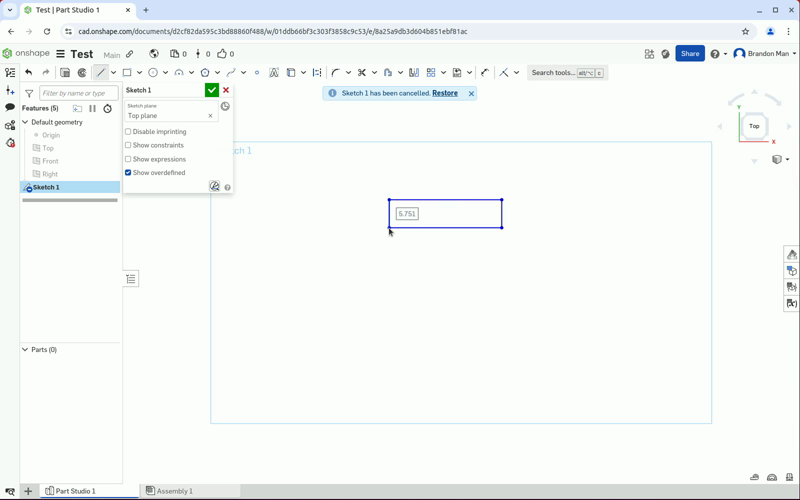
mouse_move(437, 205)
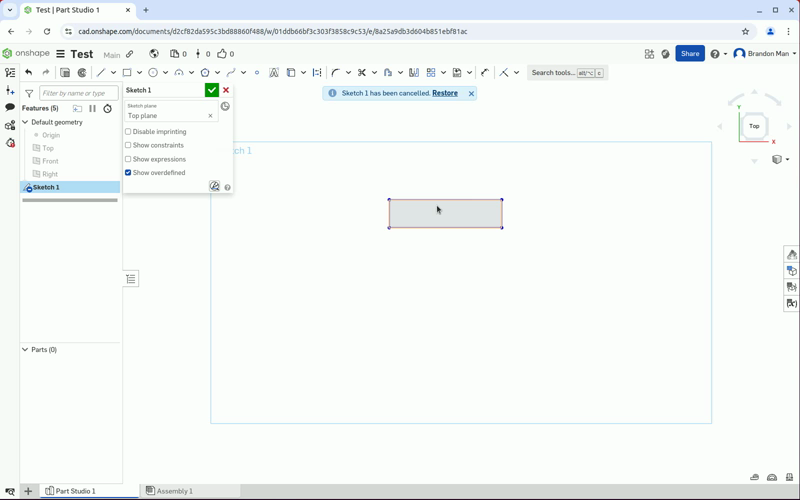
click(437, 205)
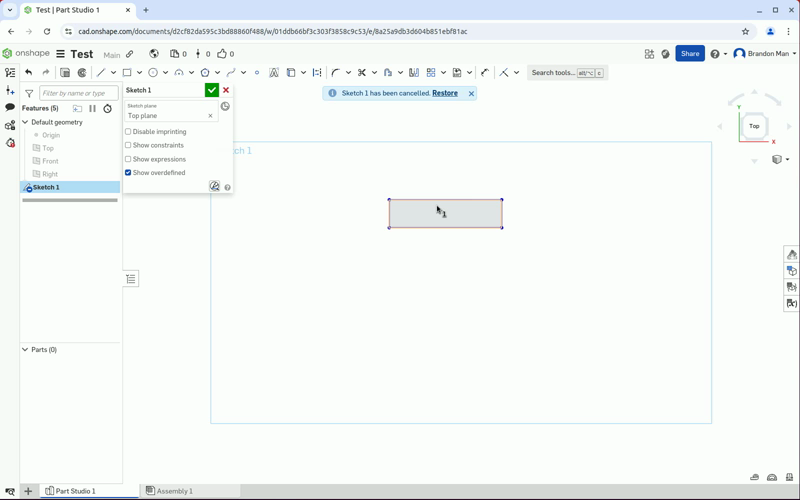
mouse_move(73, 352)
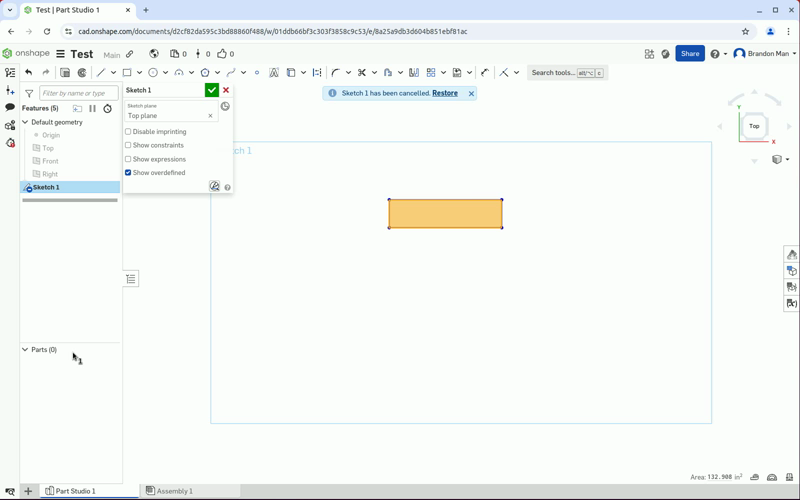
key(shift+y)
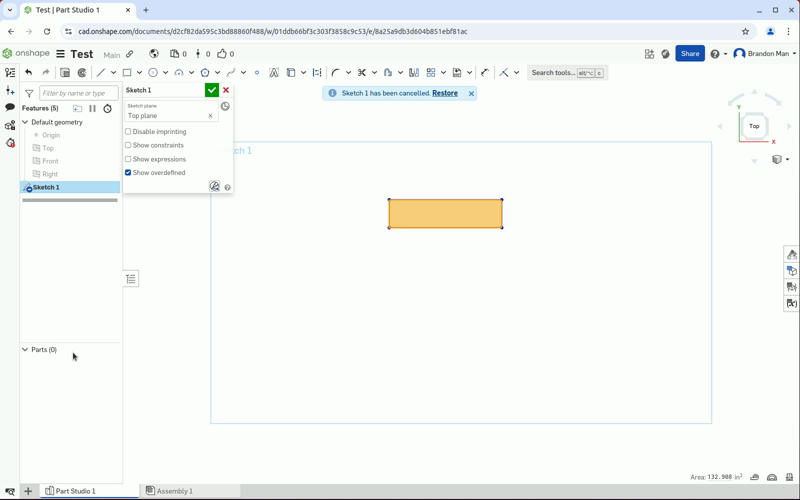
key(shift+e)
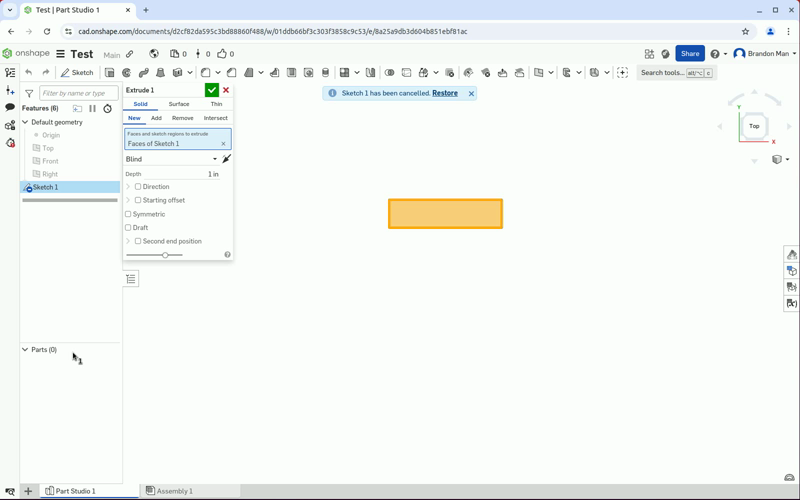
mouse_move(143, 106)
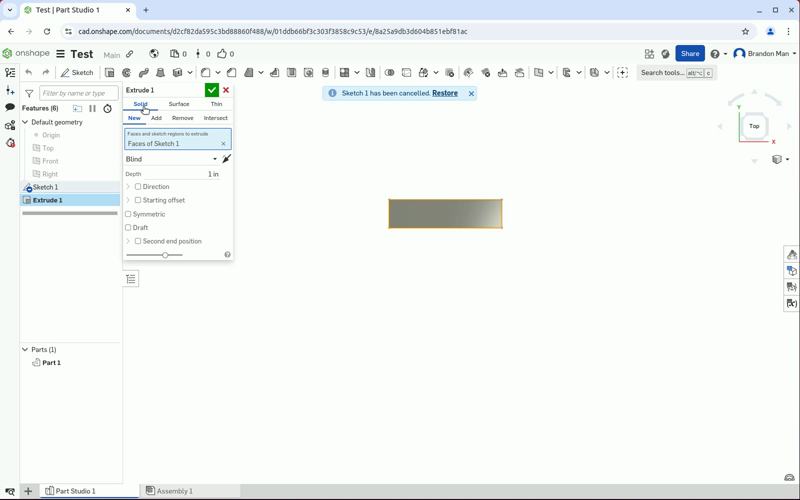
click(143, 106)
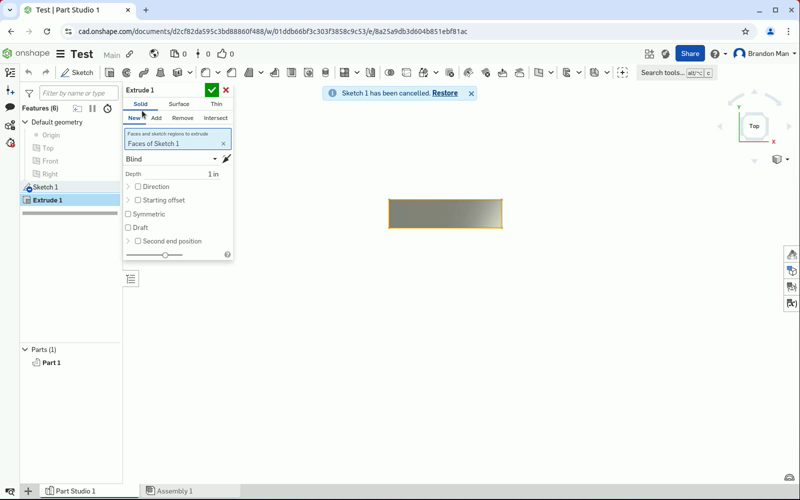
mouse_move(137, 120)
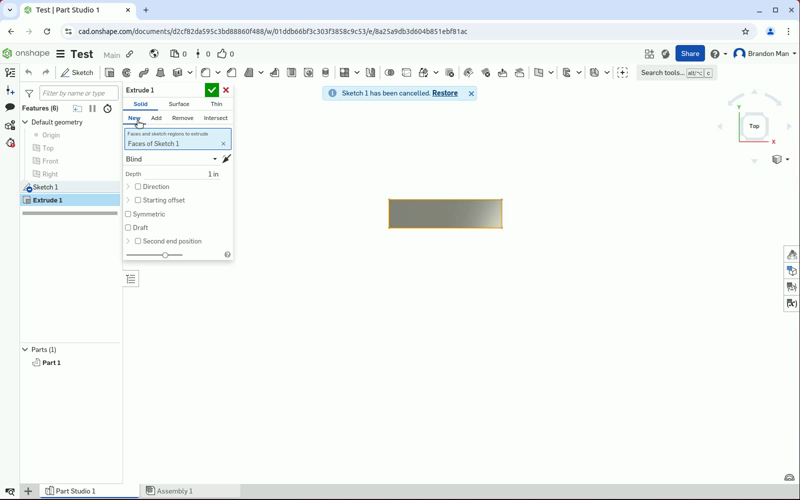
click(137, 120)
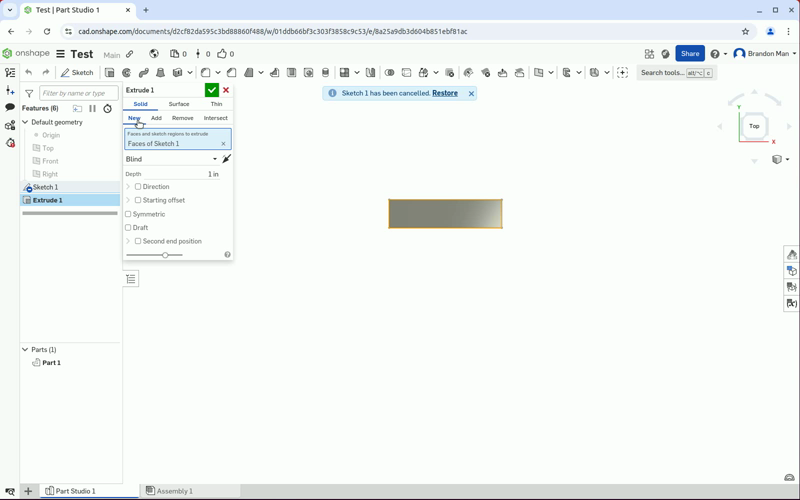
key(tab, 4)
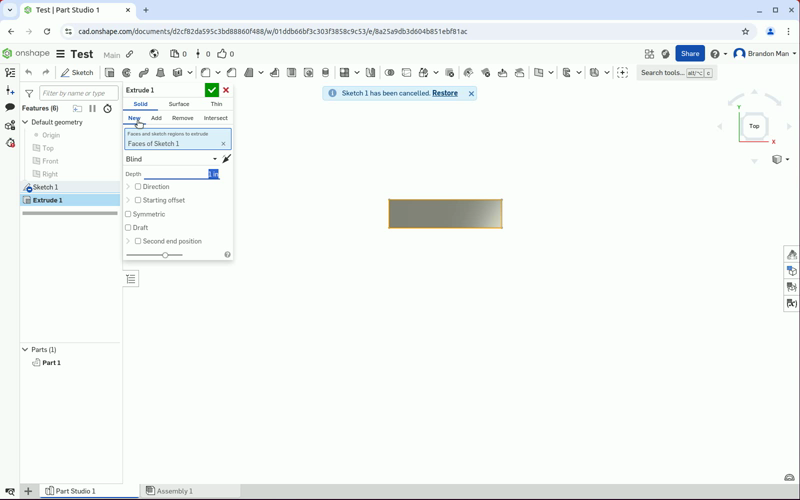
text(23.108)
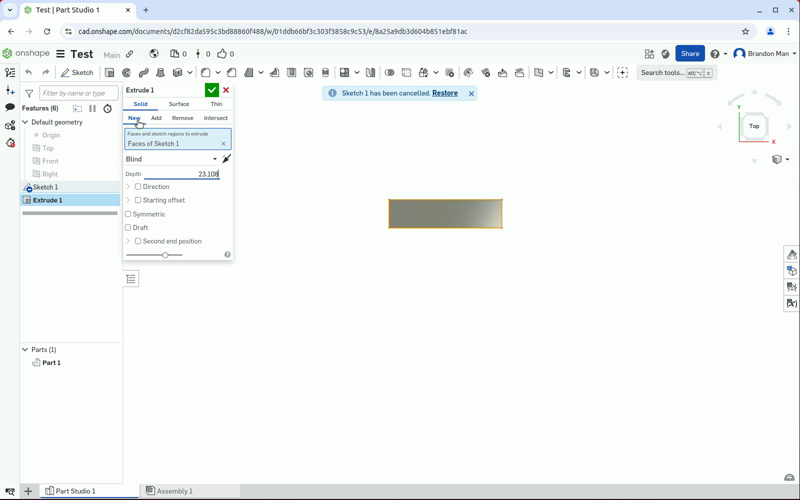
key(enter)
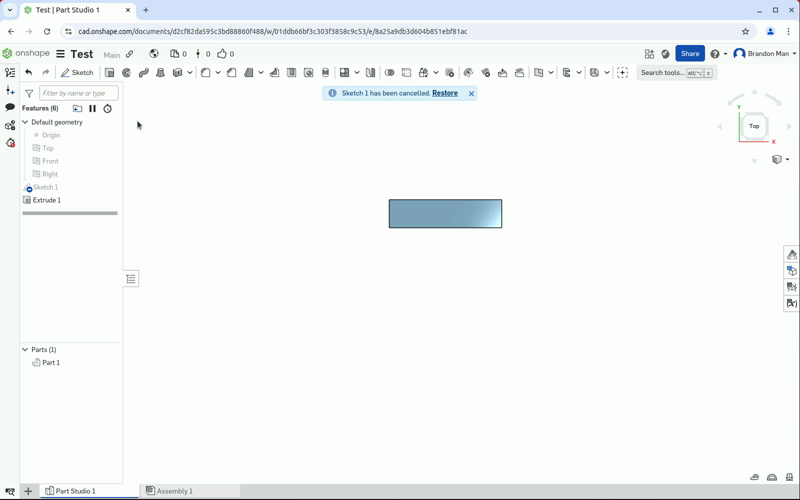
key(shift+h)
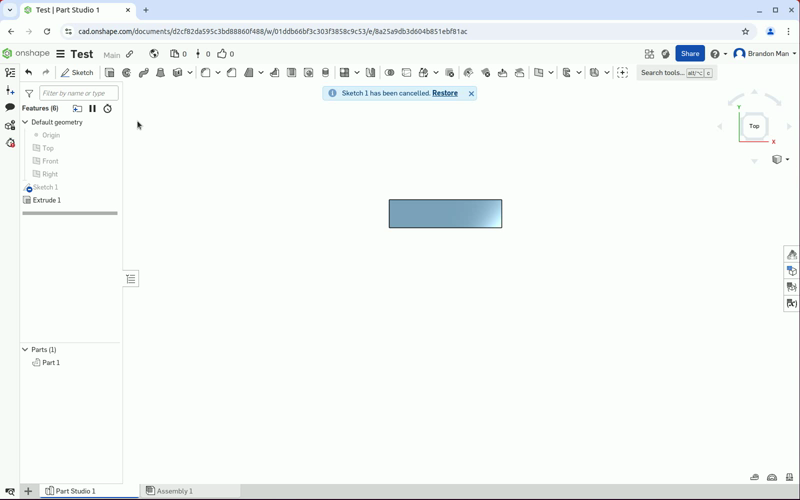
key(shift+h)
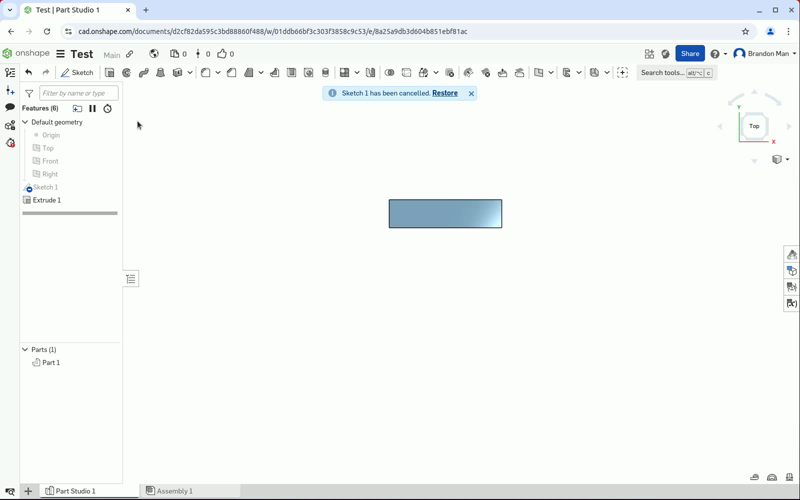
mouse_move(73, 189)
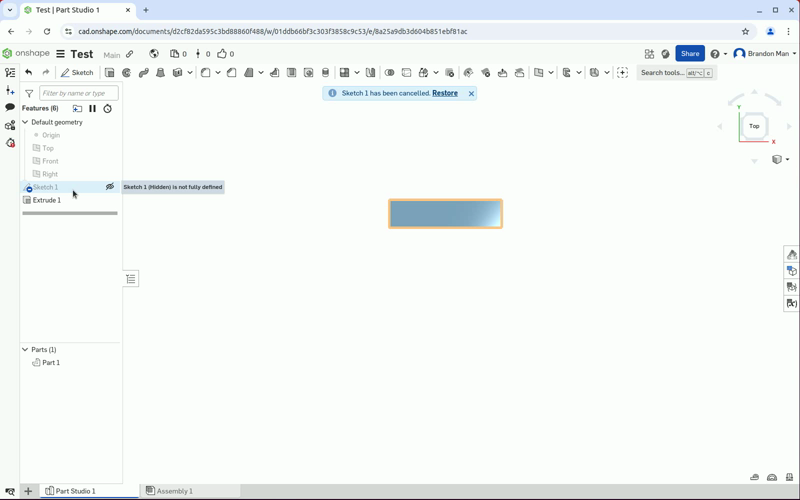
click(73, 189)
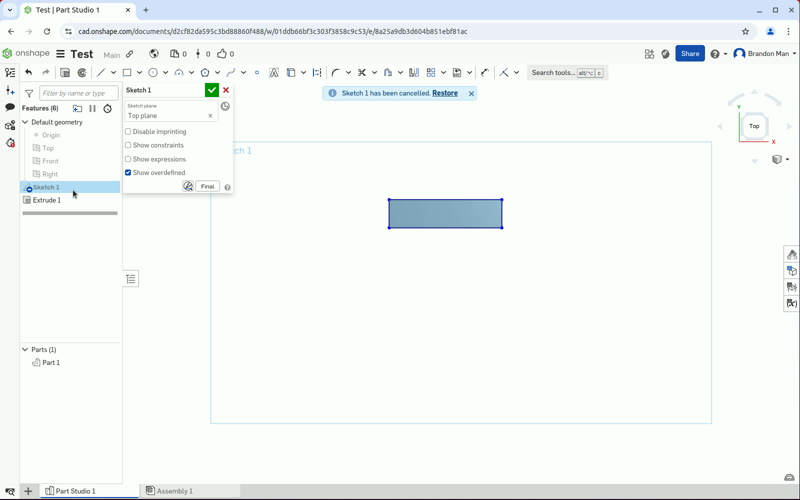
mouse_move(229, 92)
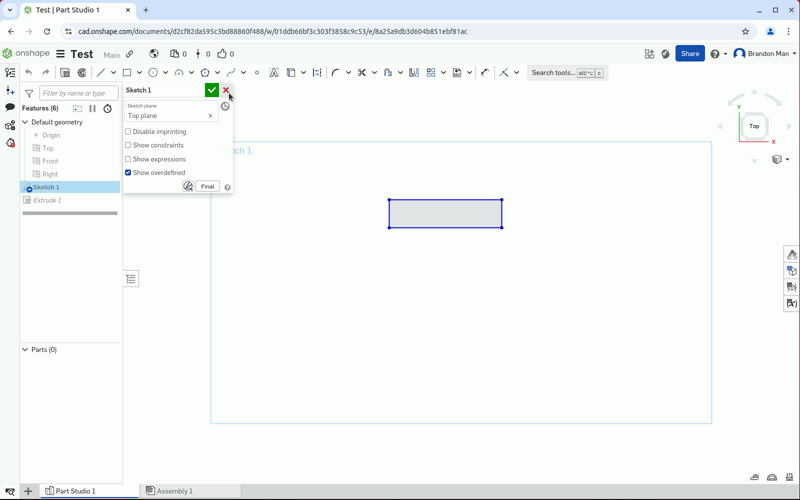
click(229, 92)
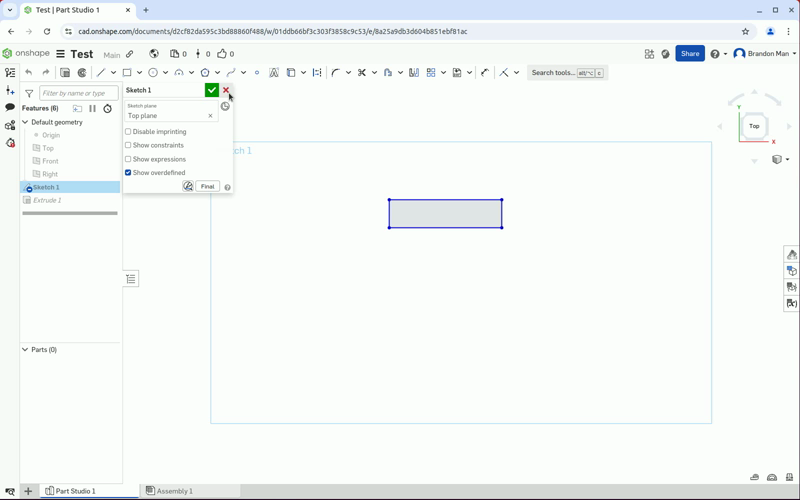
key(shift+s)
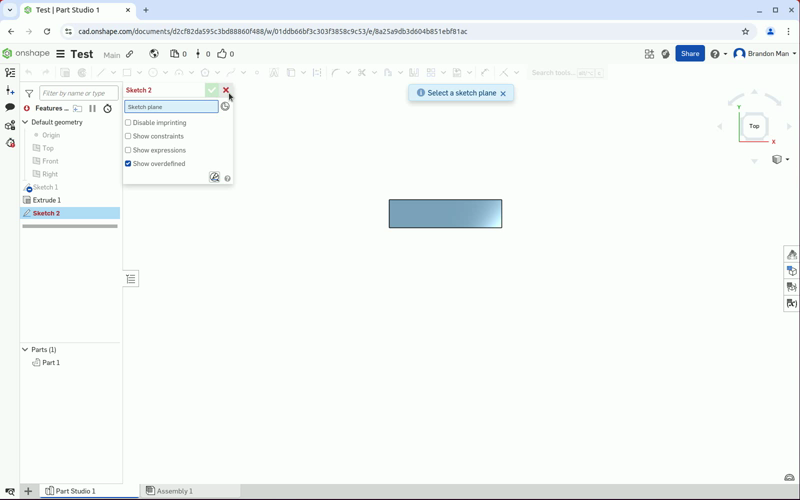
mouse_move(73, 150)
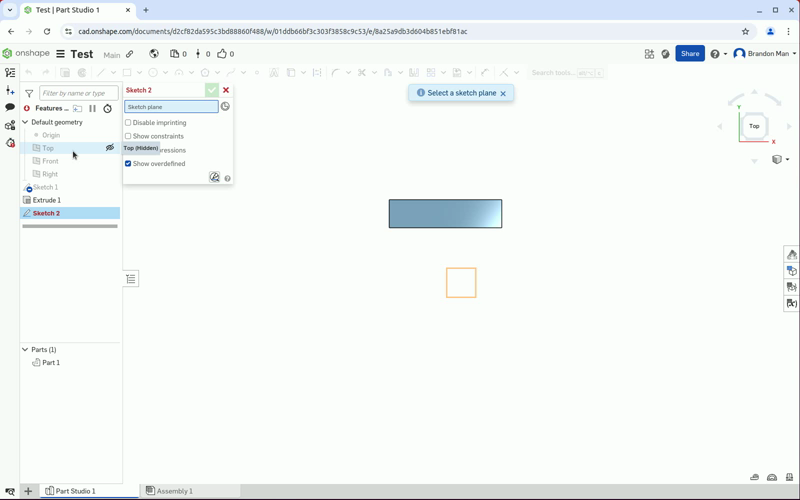
click(73, 150)
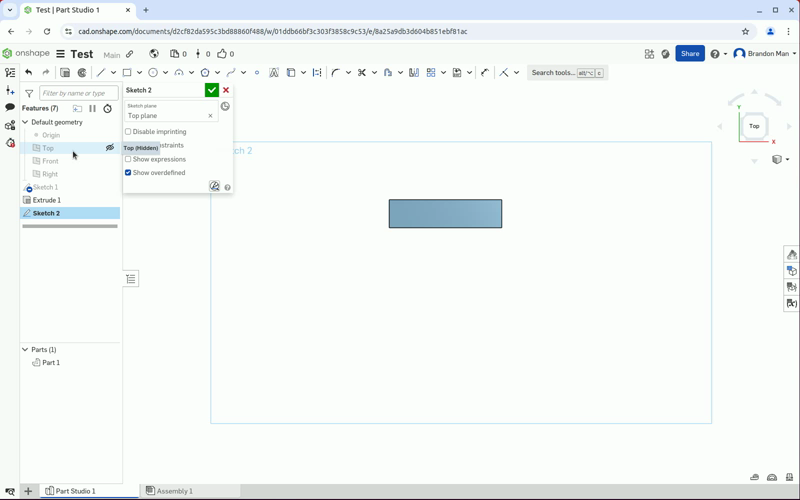
mouse_move(73, 352)
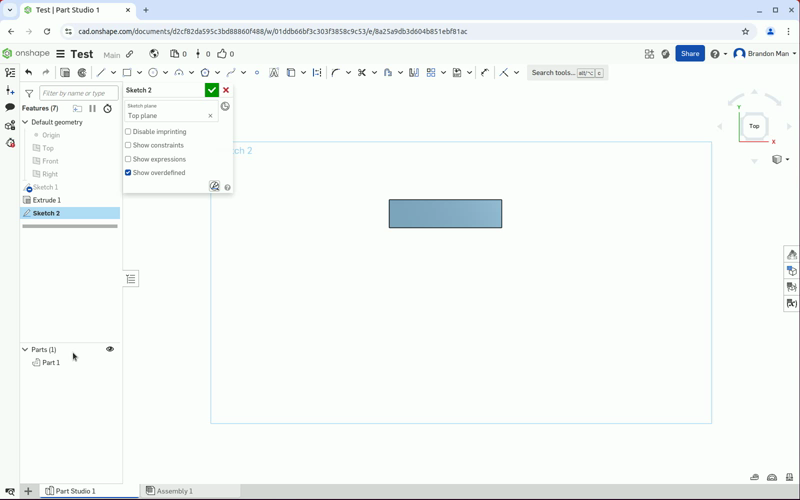
key(y)
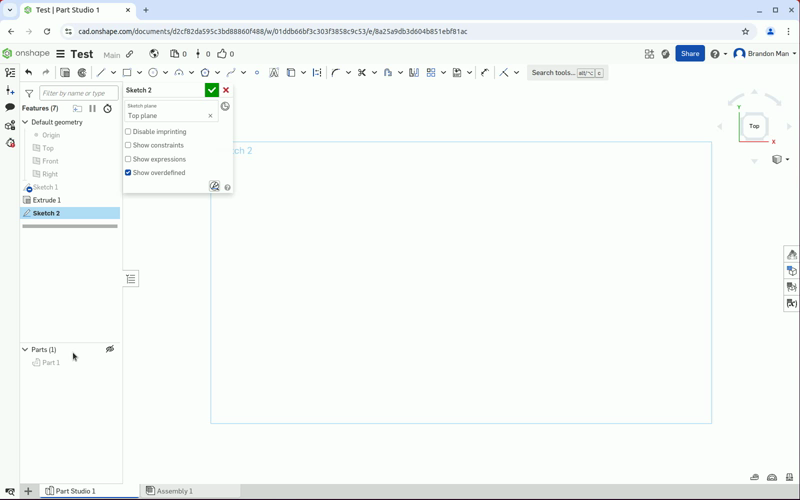
key(l)
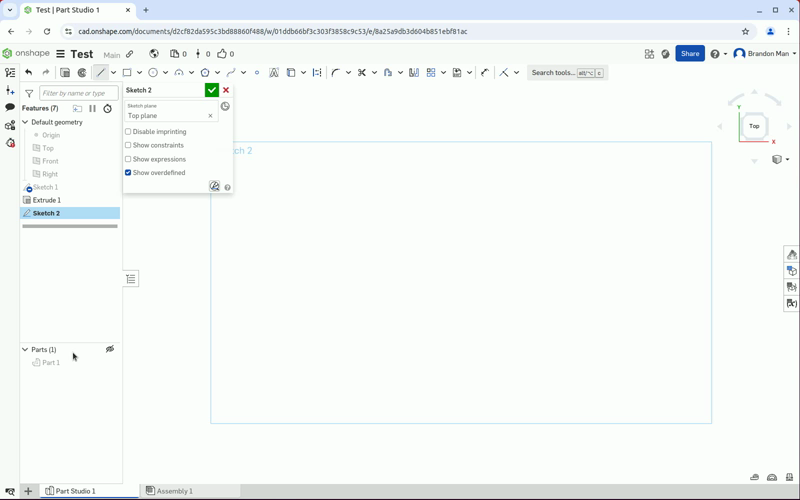
key_down(shift)
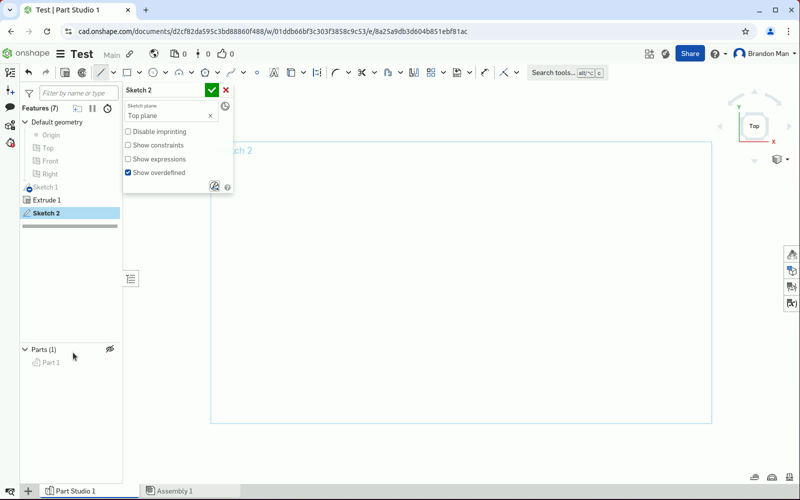
mouse_move(389, 312)
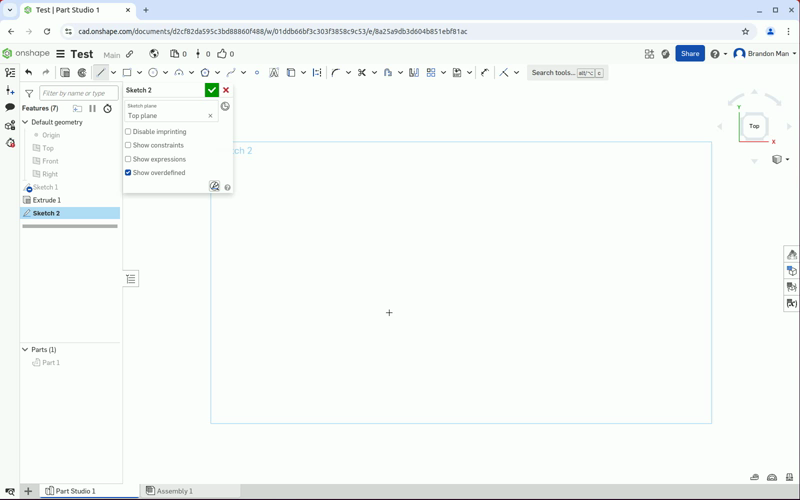
click(389, 312)
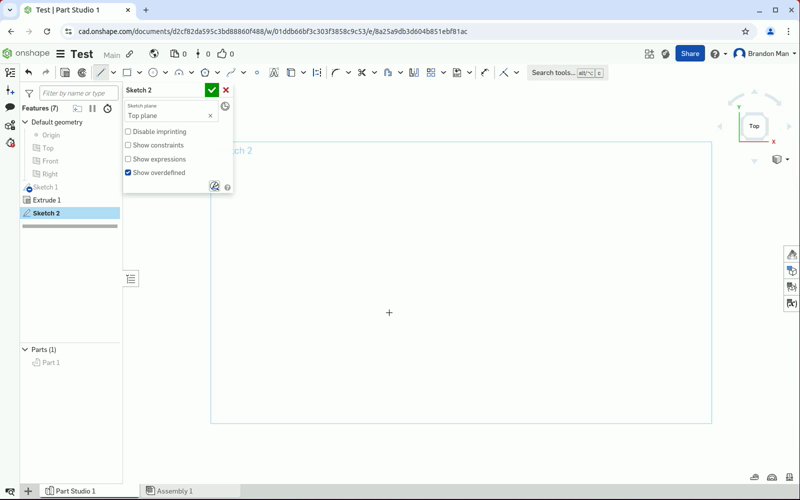
key_up(shift)
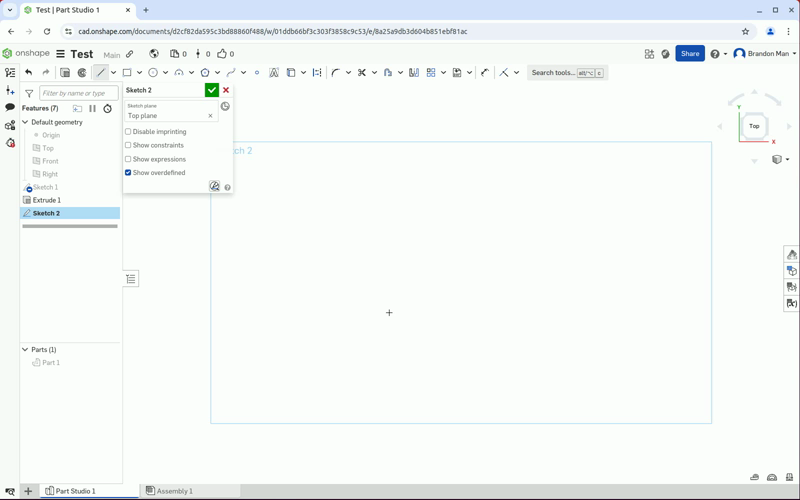
key_down(shift)
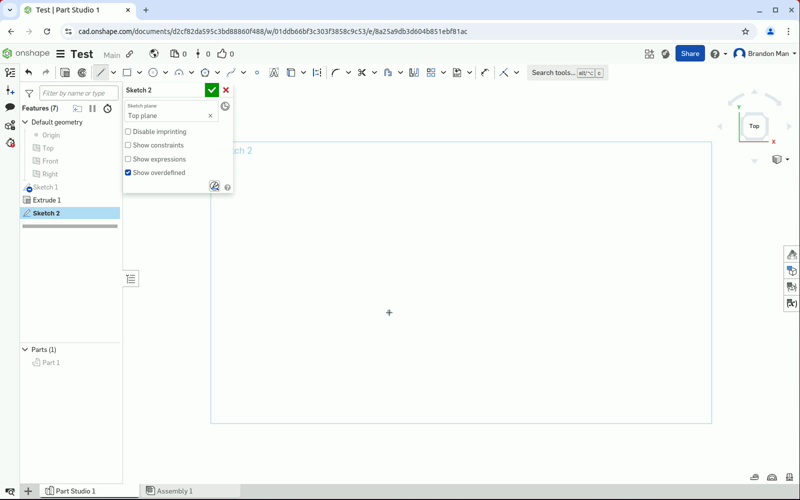
mouse_move(501, 312)
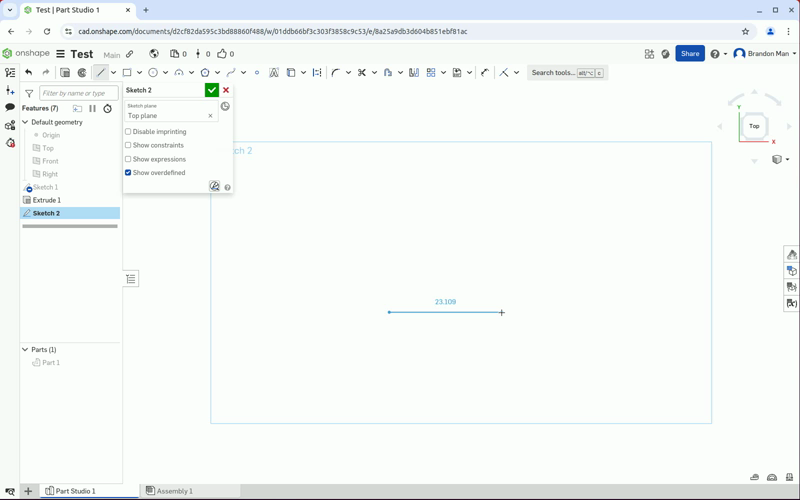
click(501, 312)
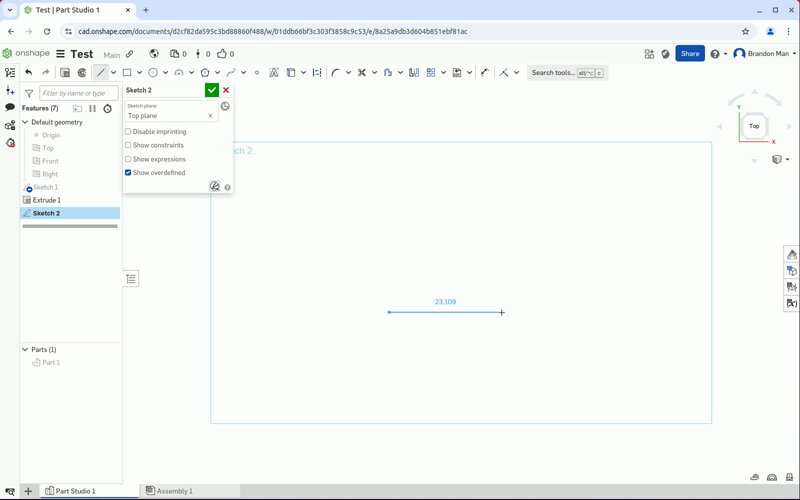
key_up(shift)
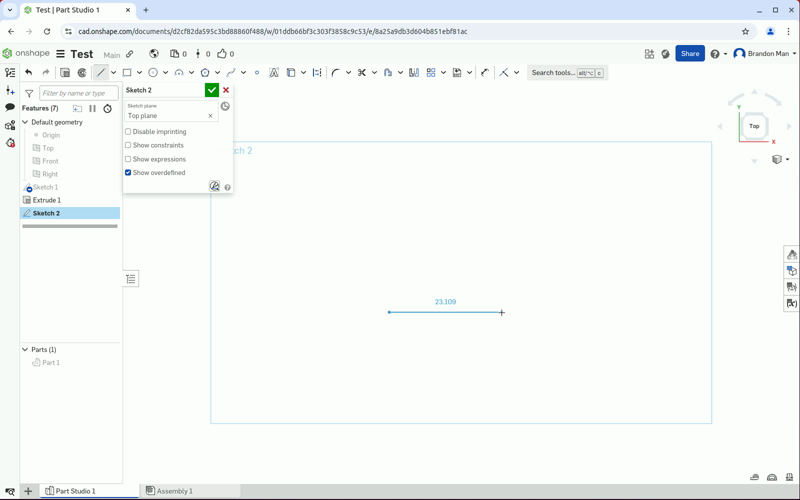
key_down(shift)
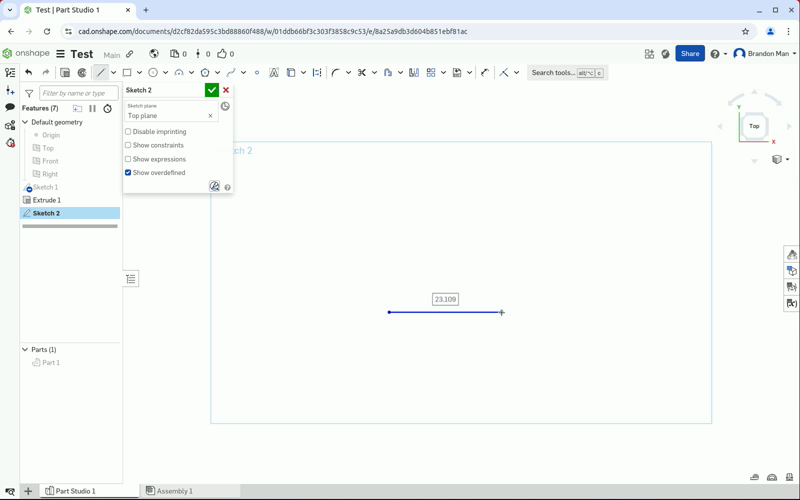
mouse_move(501, 228)
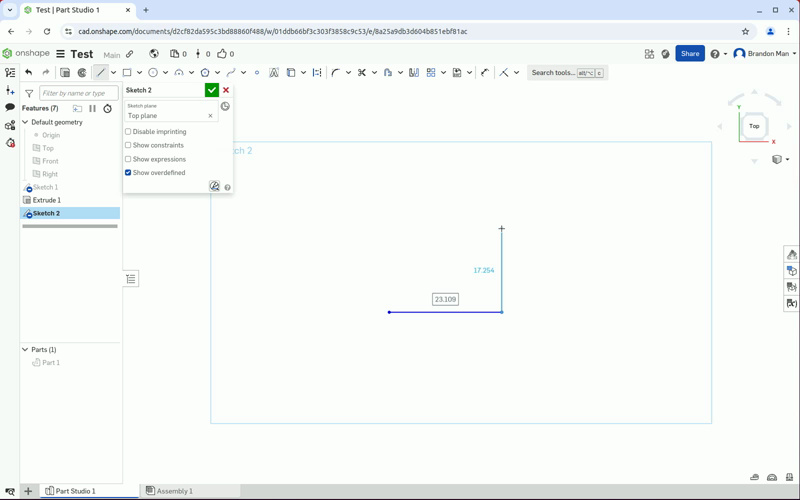
click(501, 228)
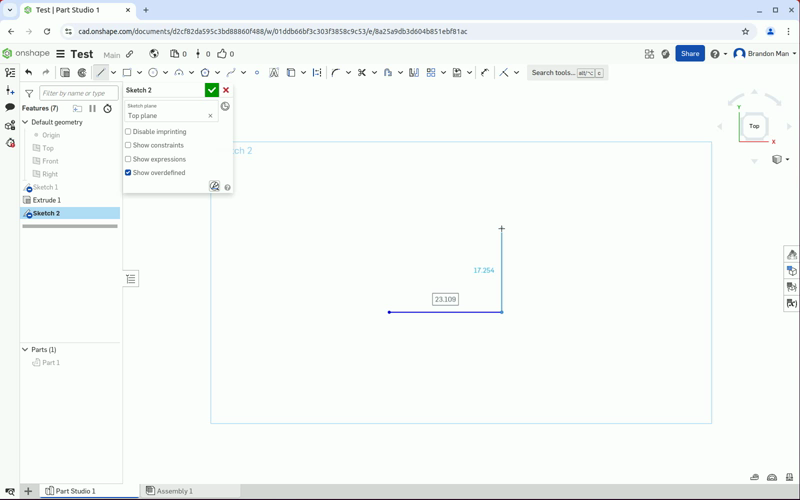
key_up(shift)
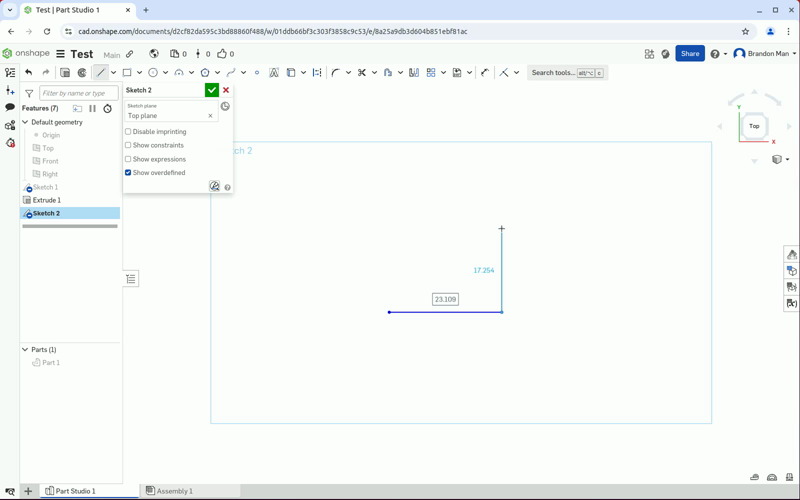
key_down(shift)
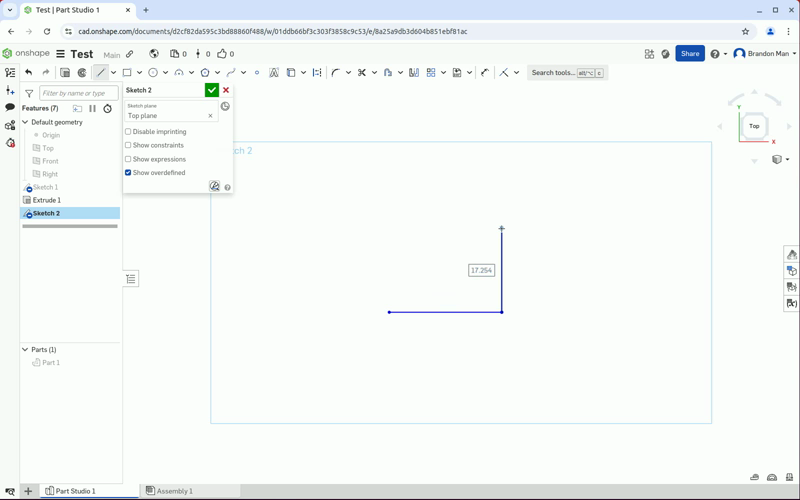
mouse_move(389, 228)
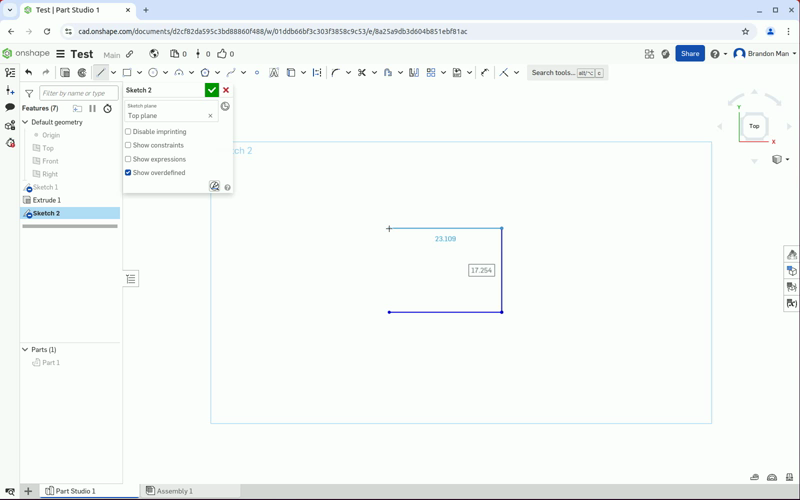
click(389, 228)
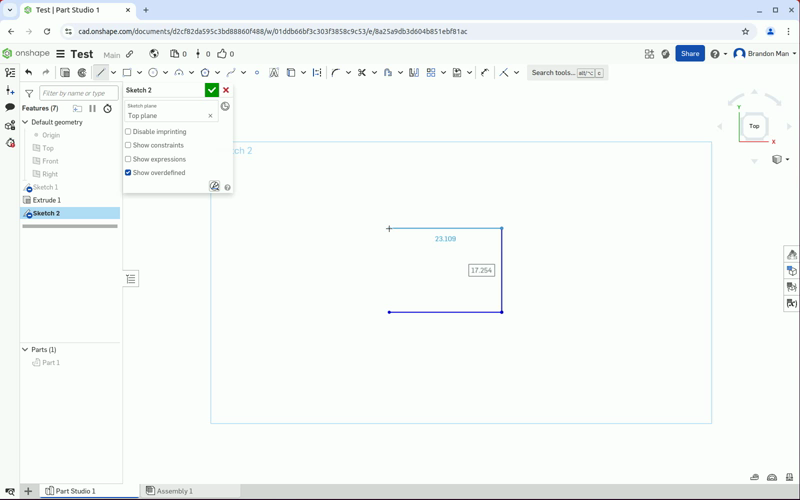
key_up(shift)
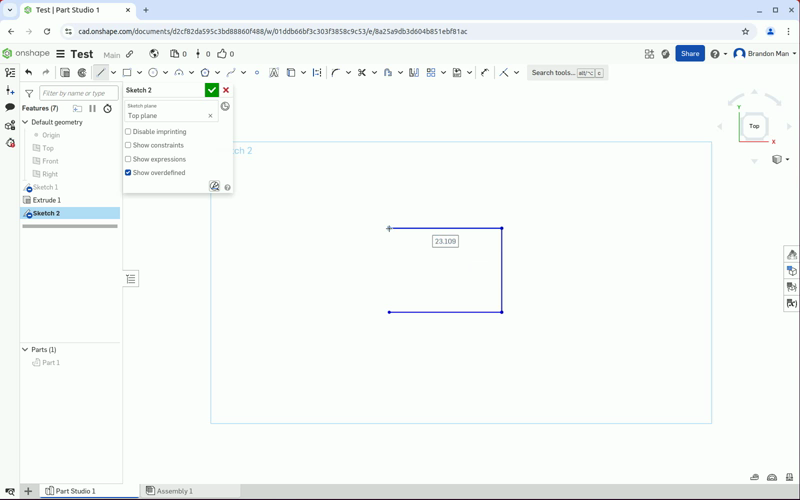
key_down(shift)
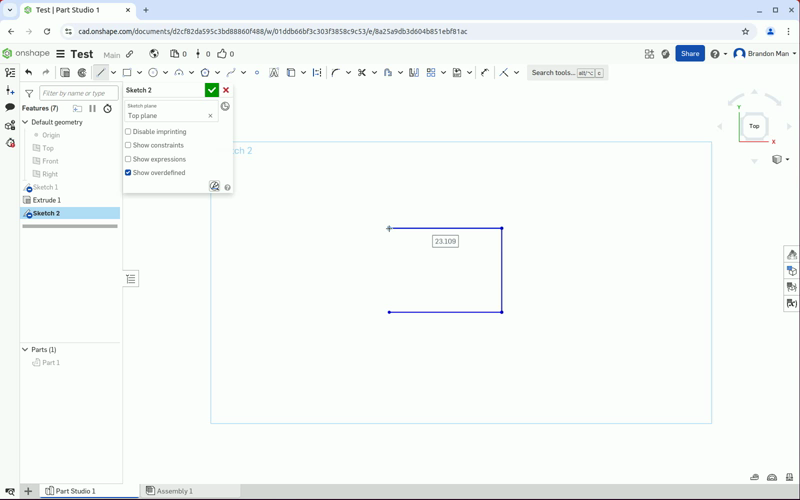
mouse_move(389, 312)
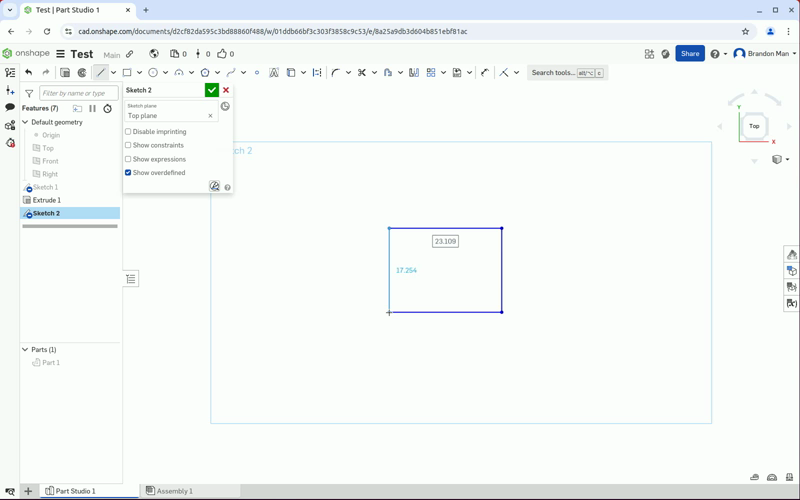
key_up(shift)
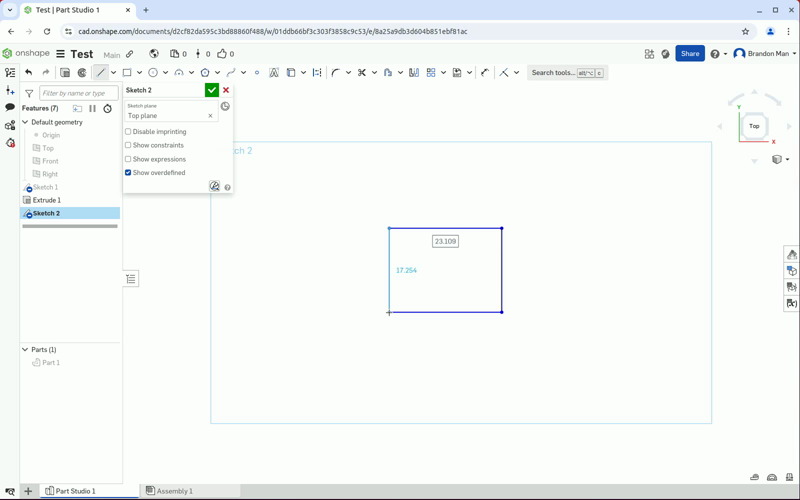
click(389, 312)
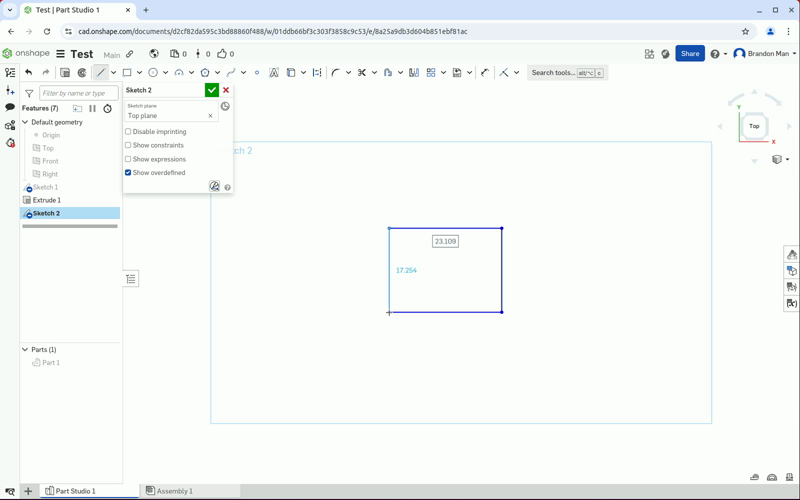
key(esc)
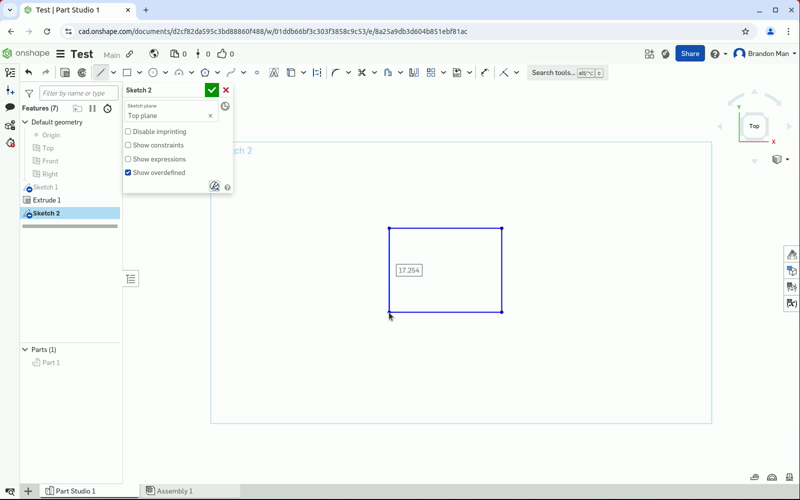
mouse_move(452, 257)
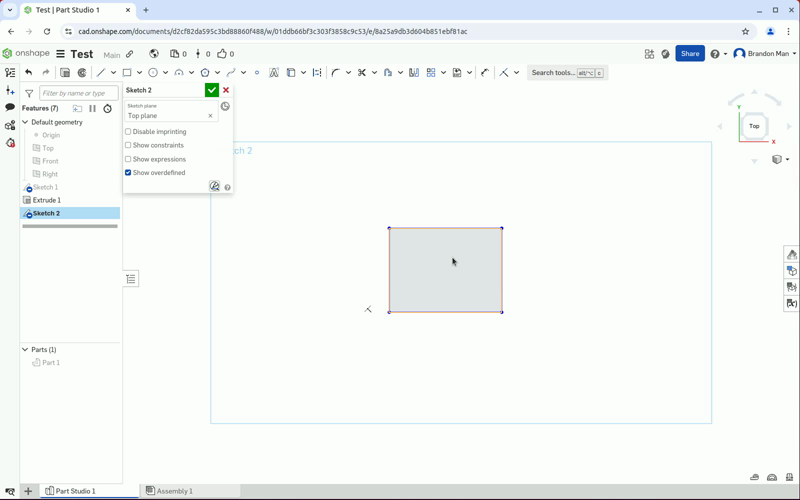
click(452, 257)
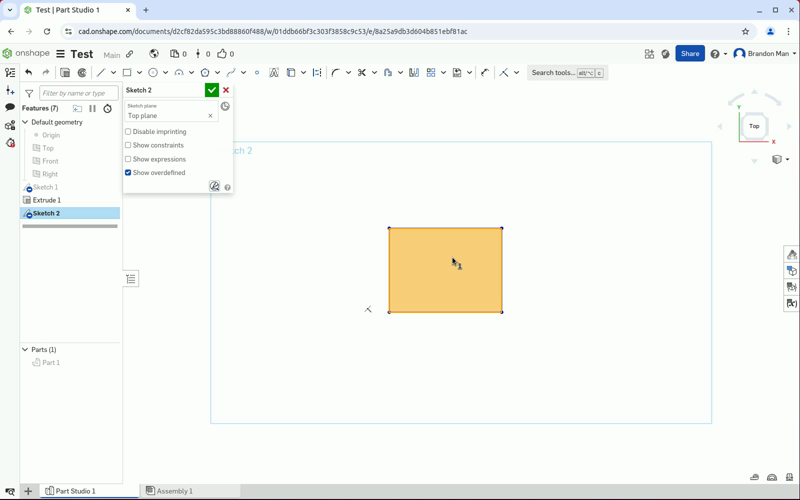
mouse_move(73, 352)
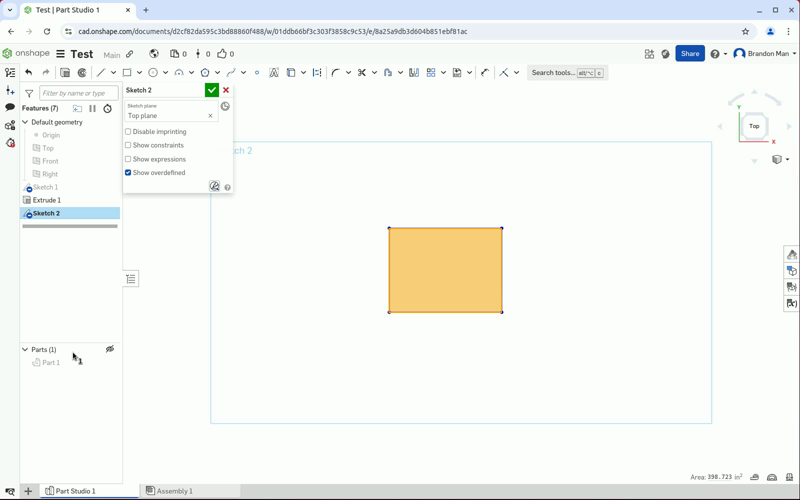
key(shift+y)
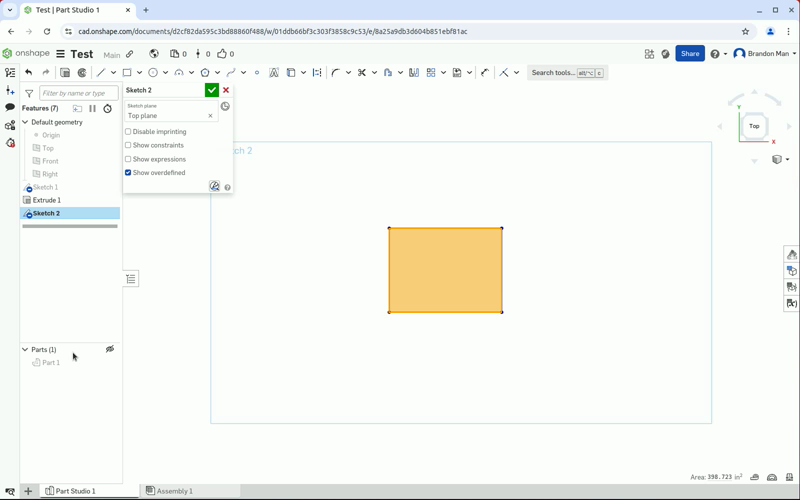
key(shift+e)
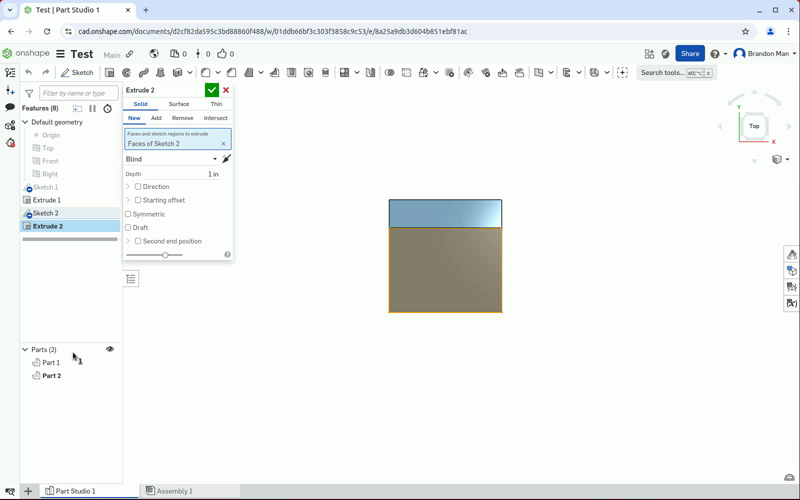
mouse_move(143, 106)
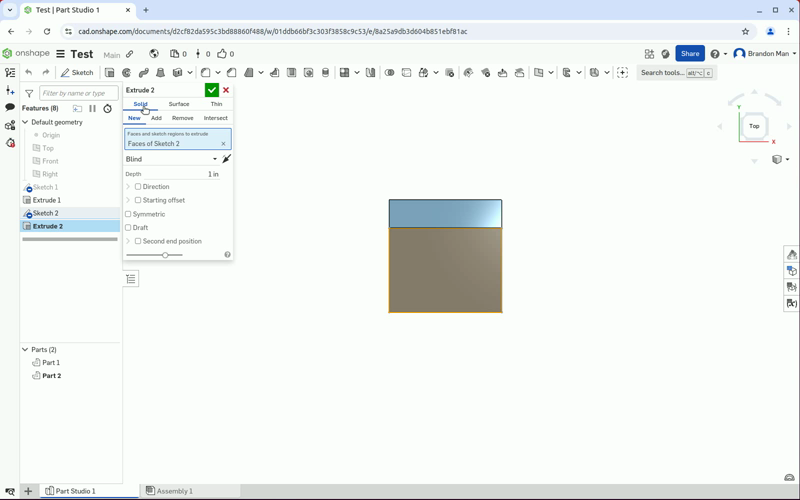
click(143, 106)
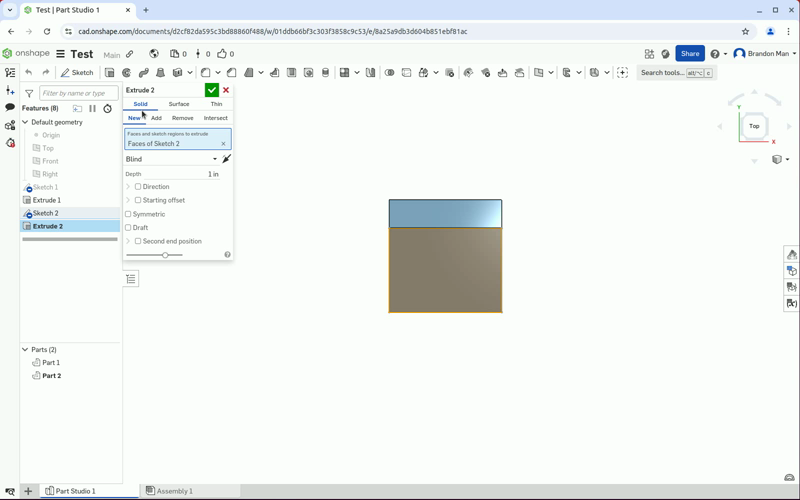
mouse_move(137, 120)
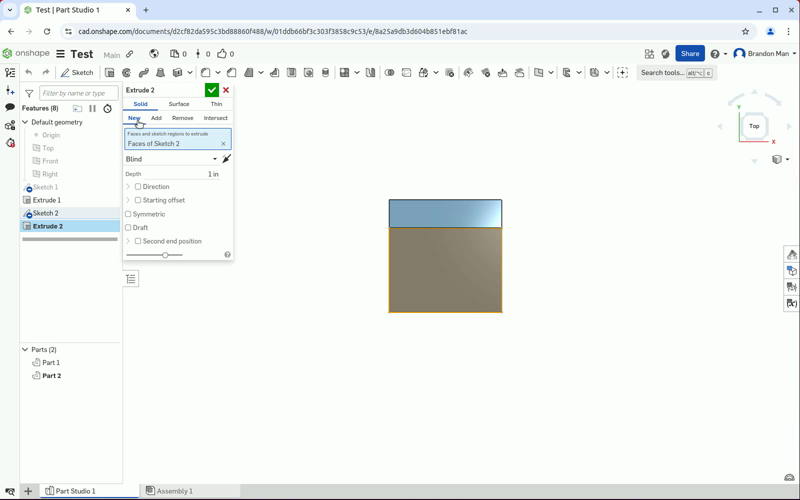
click(137, 120)
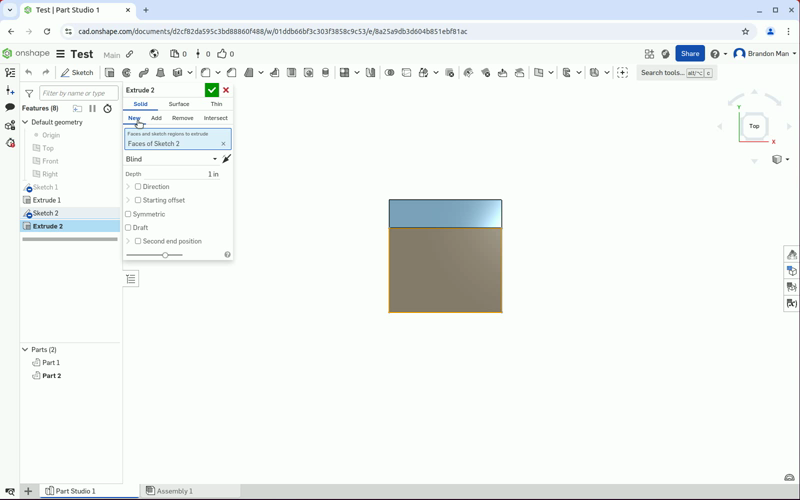
key(tab, 4)
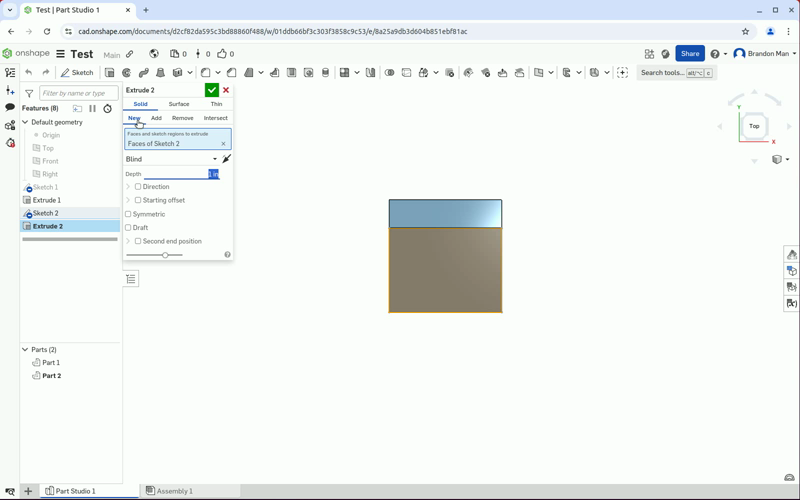
text(5.777)
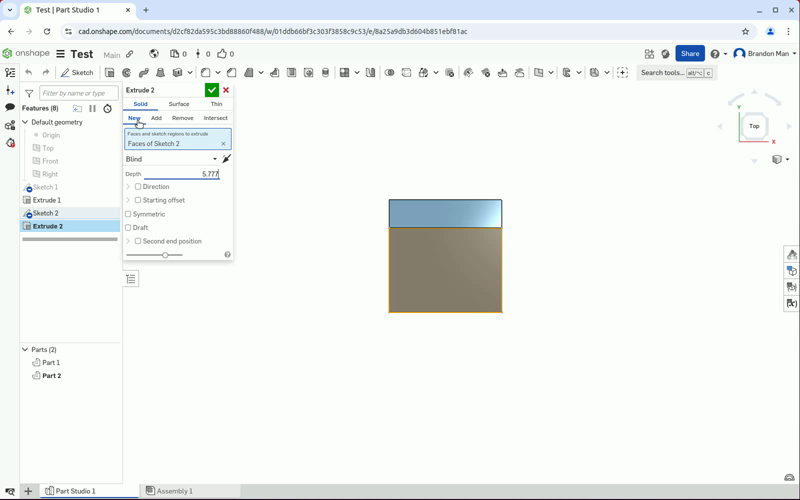
key(enter)
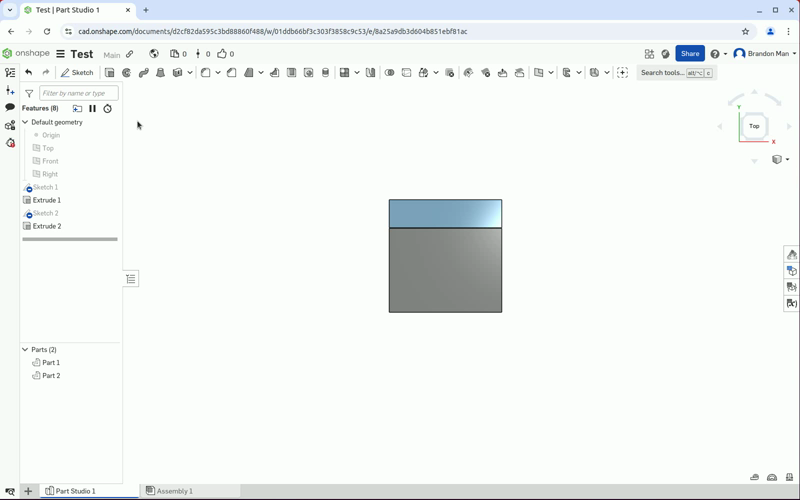
key(shift+h)
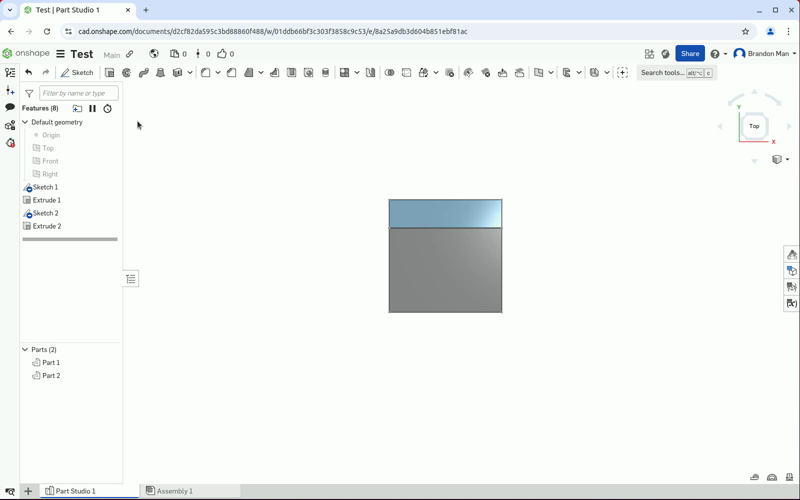
key(shift+h)
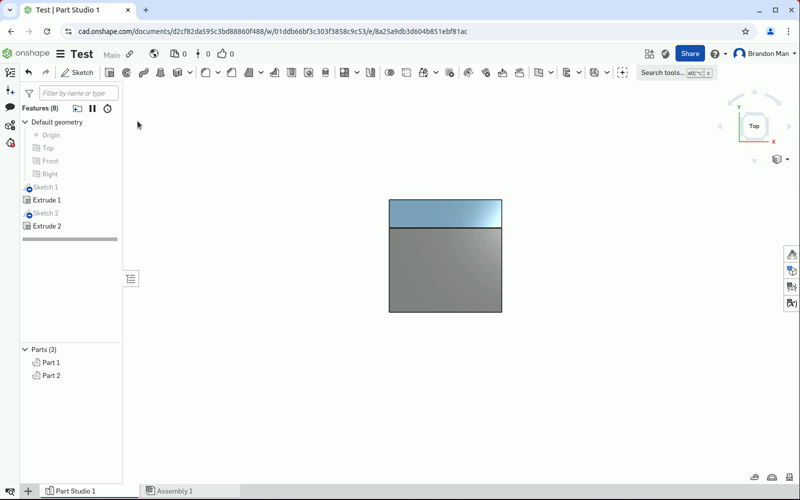
mouse_move(73, 189)
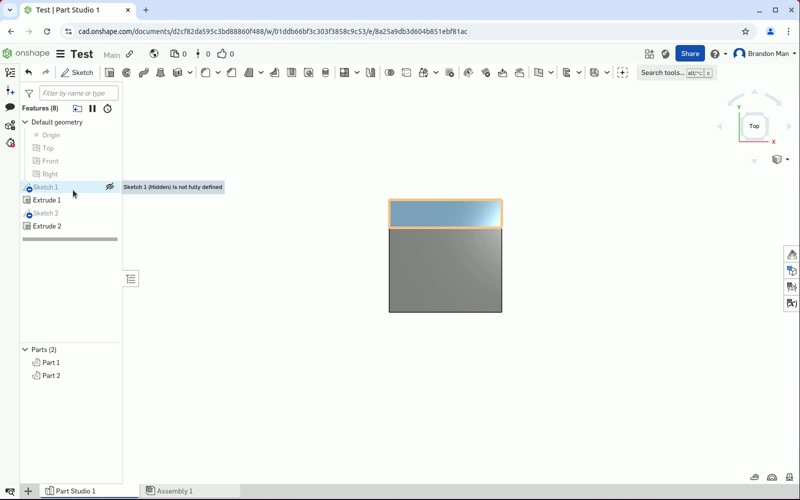
click(73, 189)
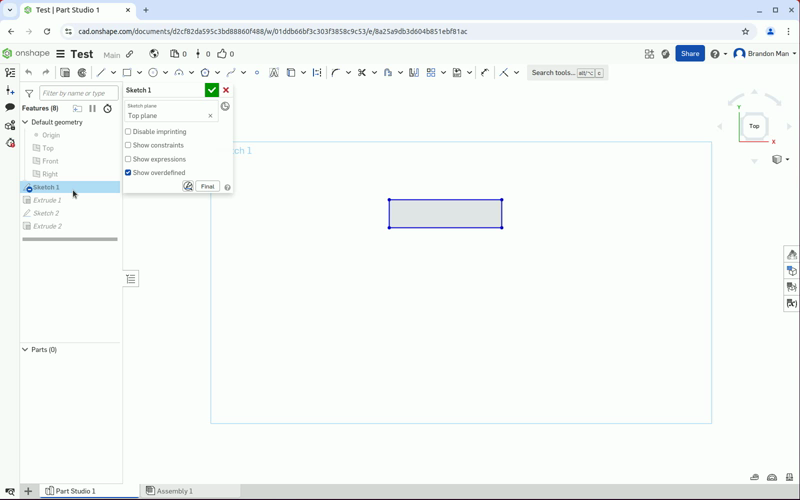
mouse_move(229, 92)
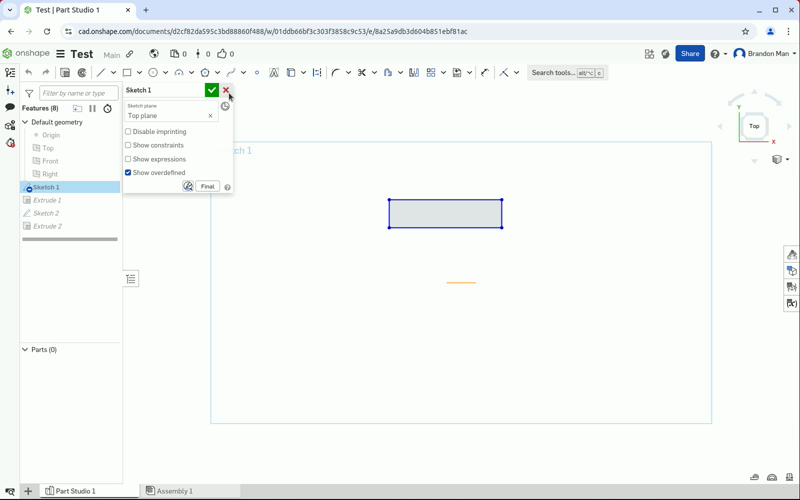
click(229, 92)
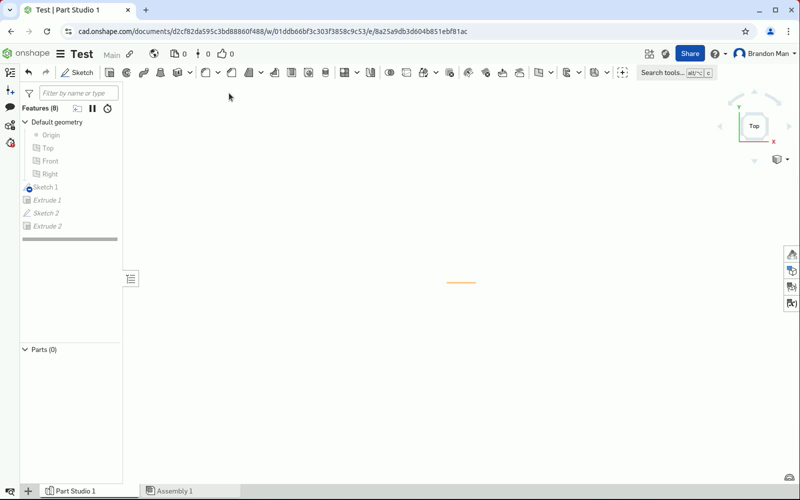
mouse_move(73, 352)
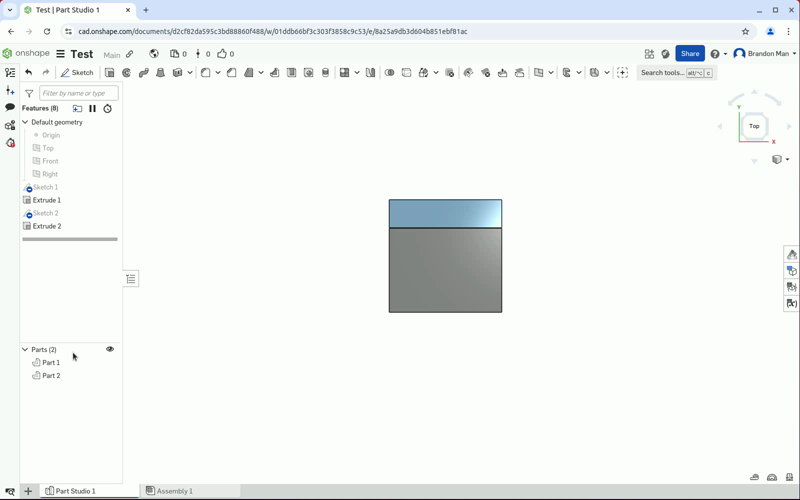
key(y)
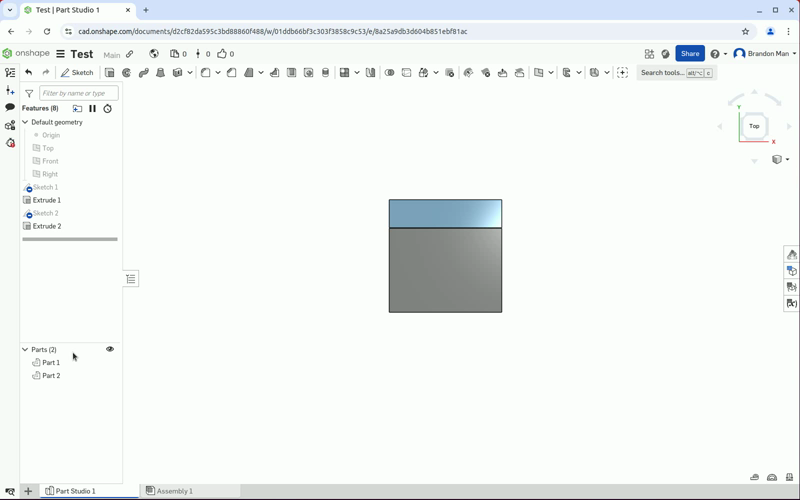
key(shift+p)
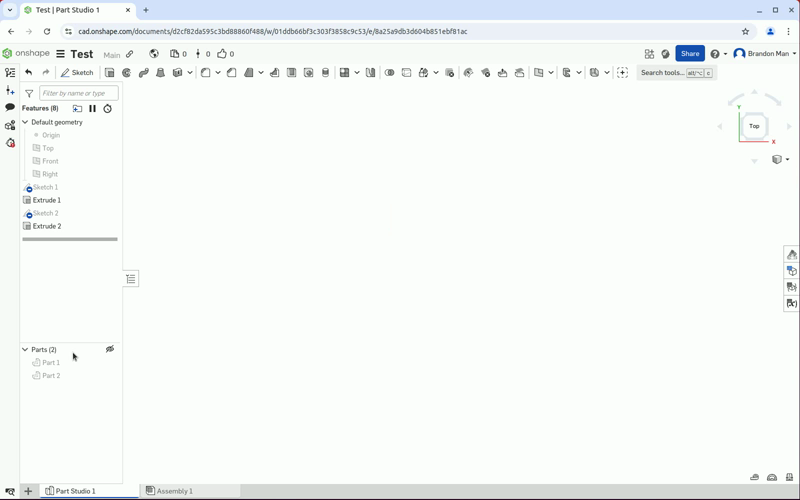
key(space)
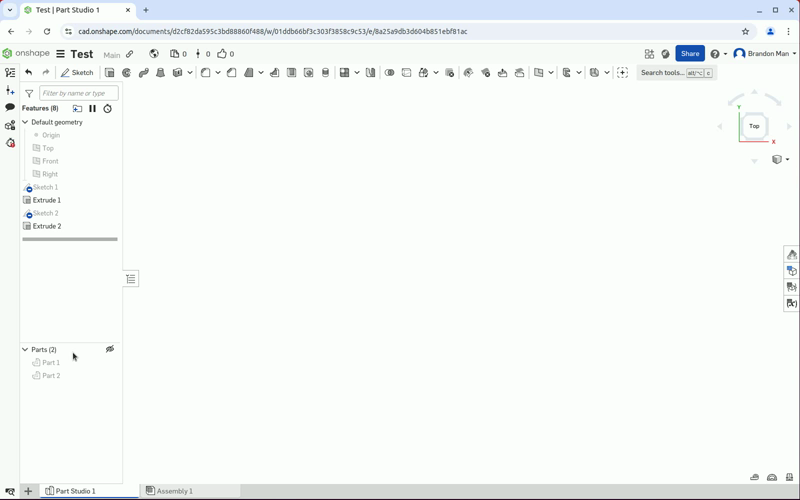
key_down(shift)
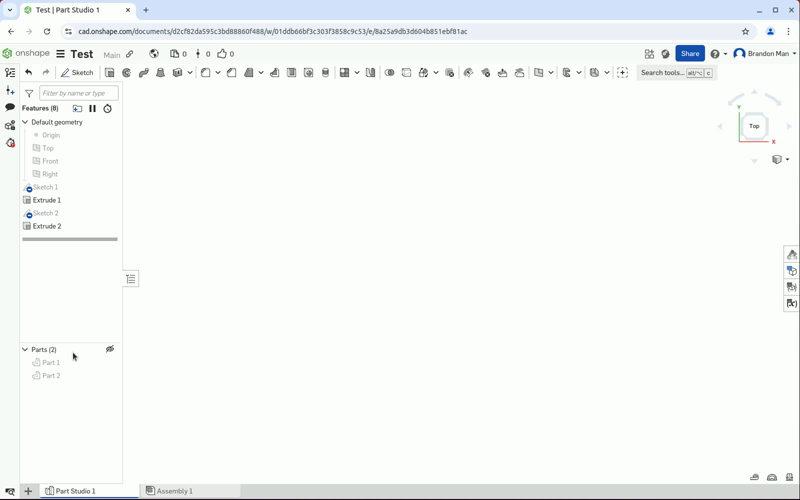
key(up)
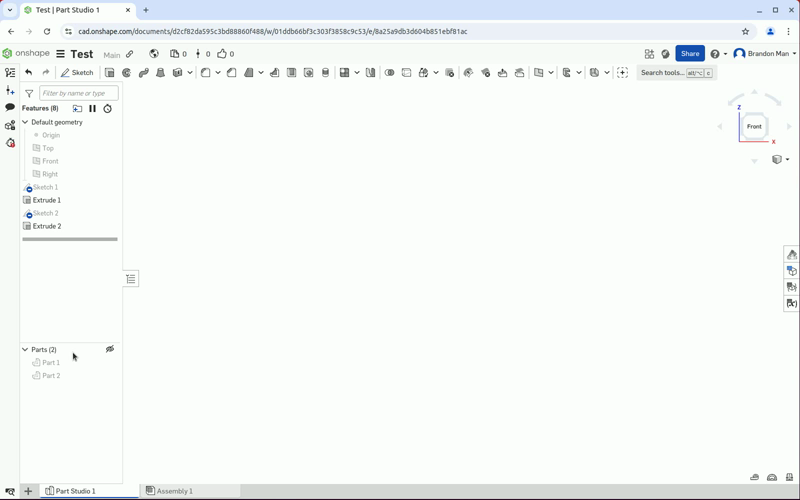
key_up(shift)
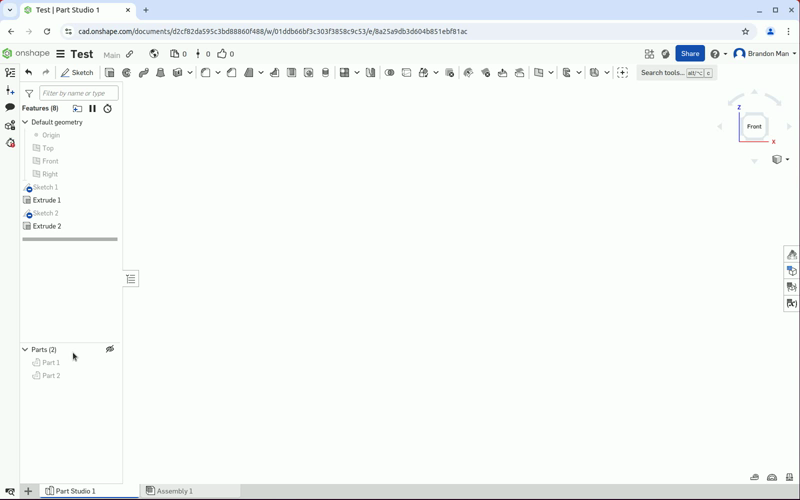
mouse_move(73, 352)
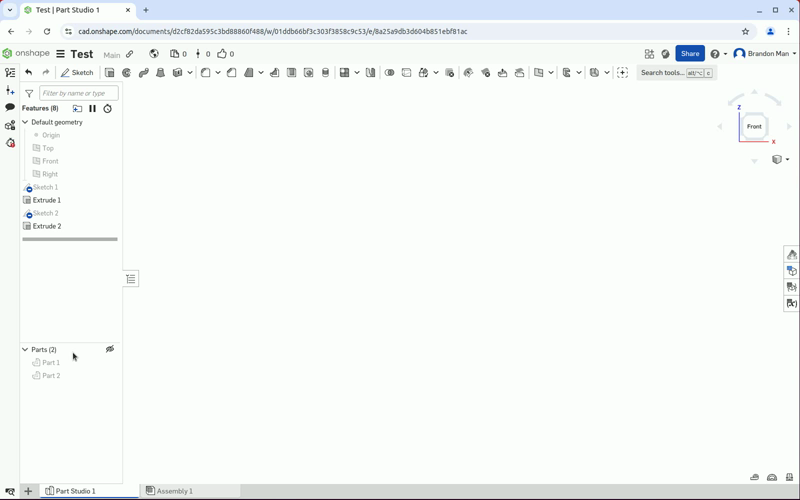
key(shift+y)
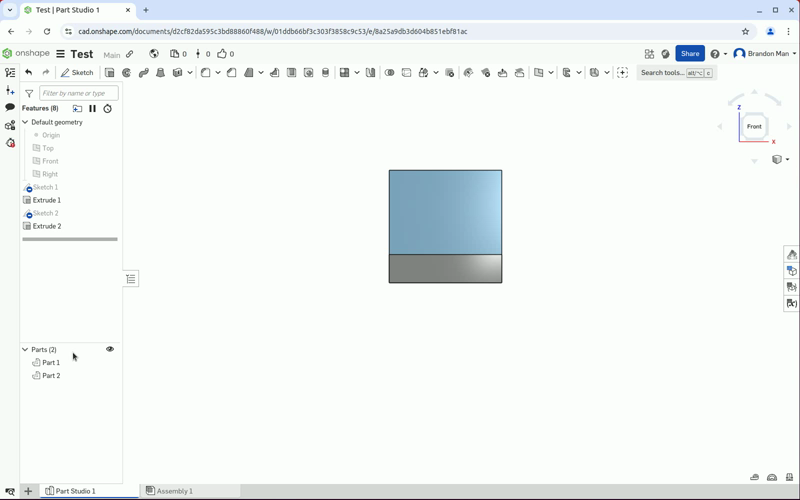
mouse_move(541, 75)
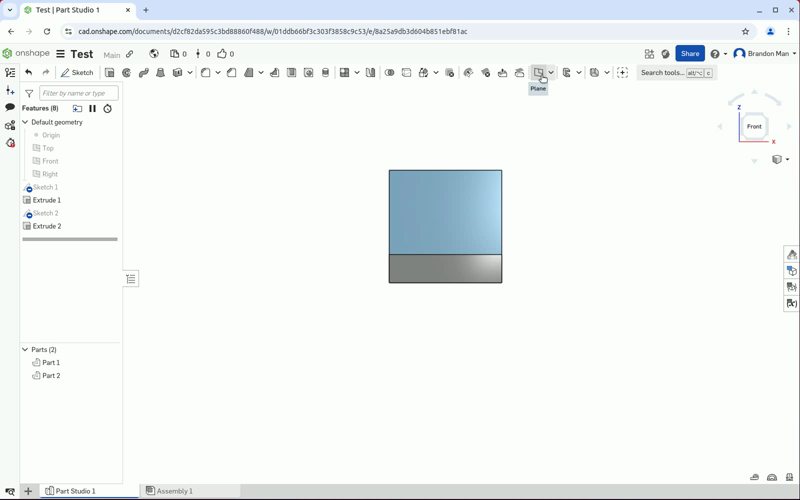
click(541, 75)
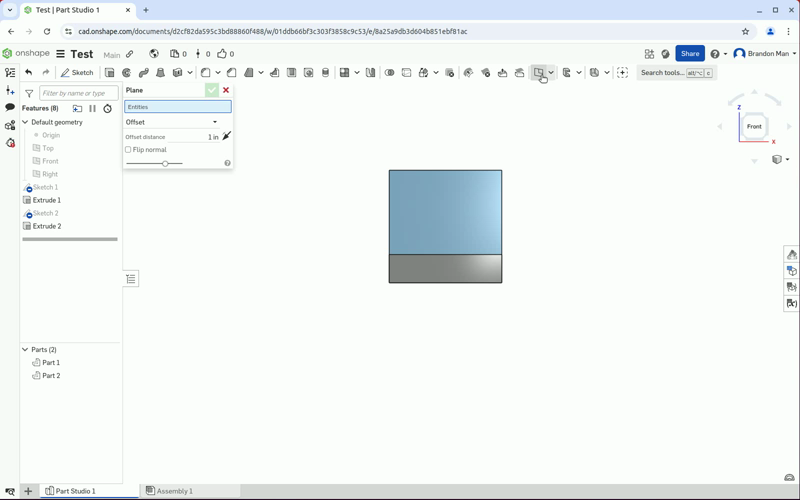
mouse_move(73, 163)
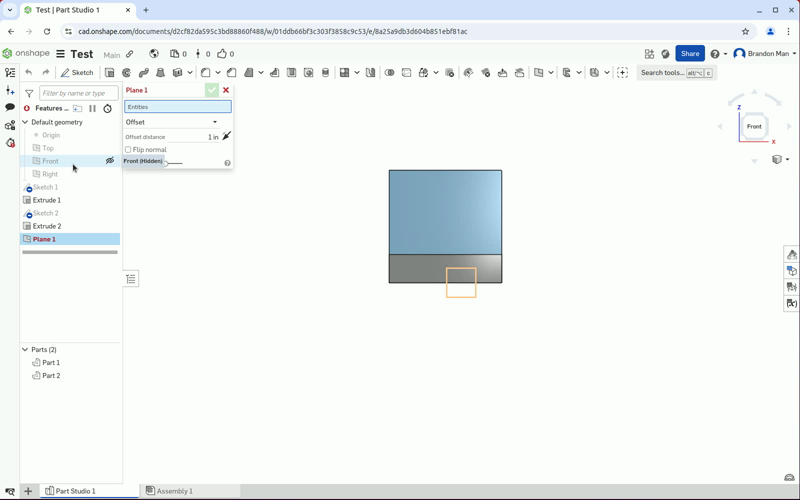
click(73, 163)
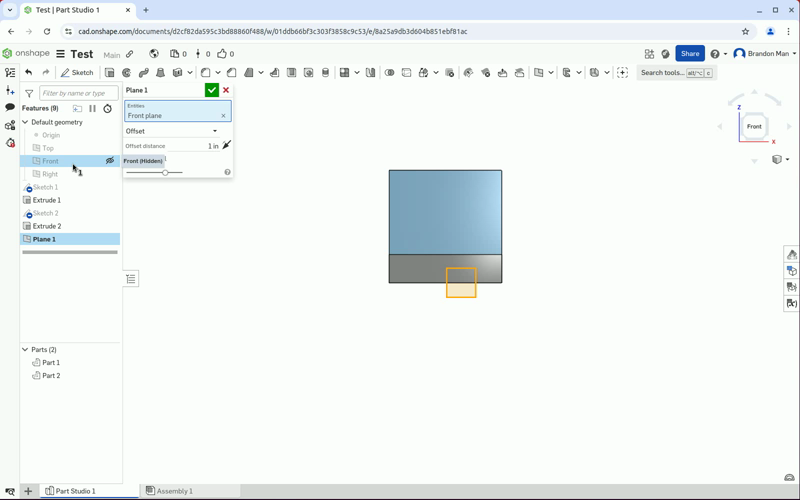
key(tab, 2)
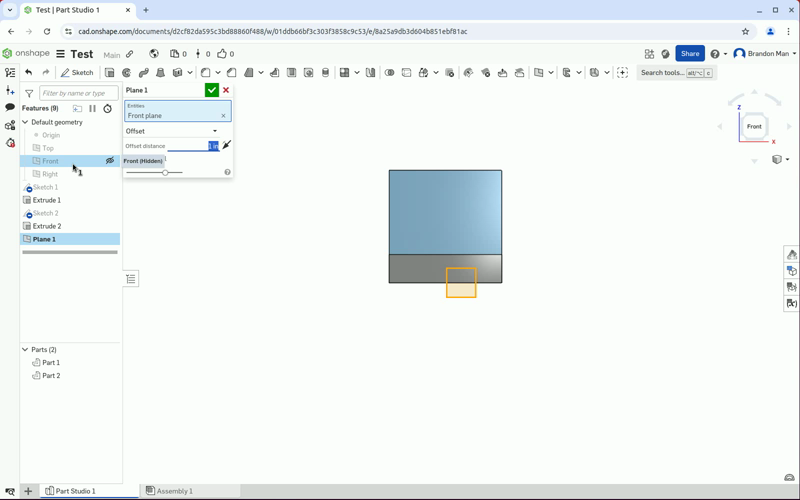
text(11.308)
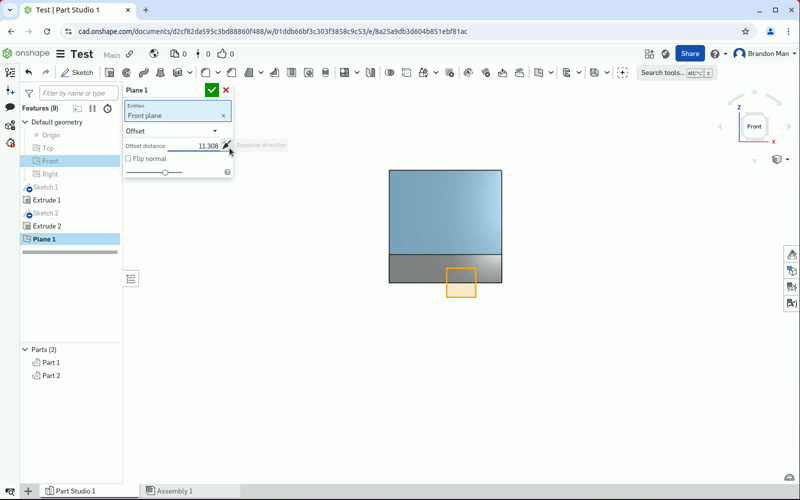
mouse_move(229, 147)
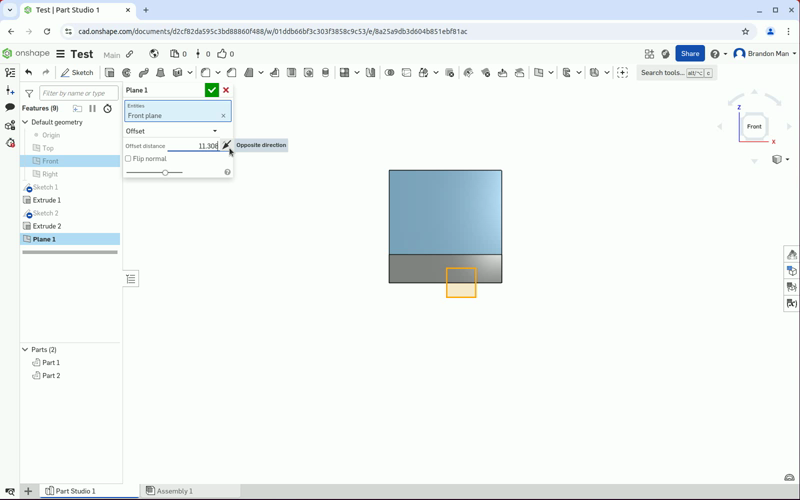
click(229, 147)
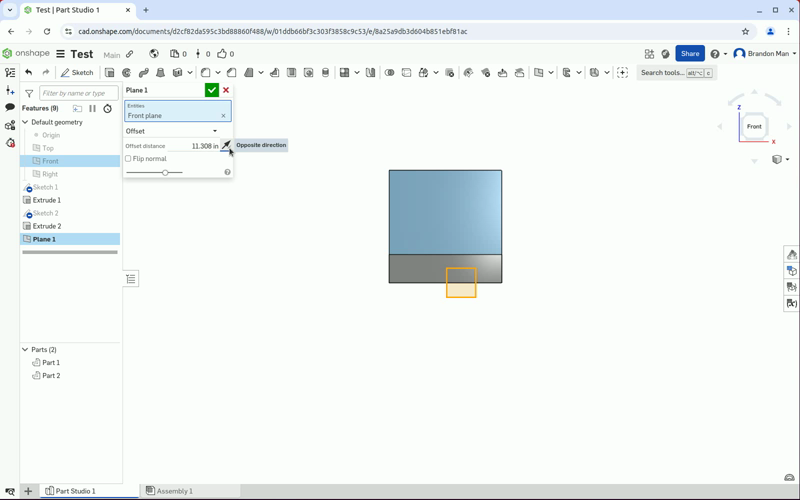
key(enter, 2)
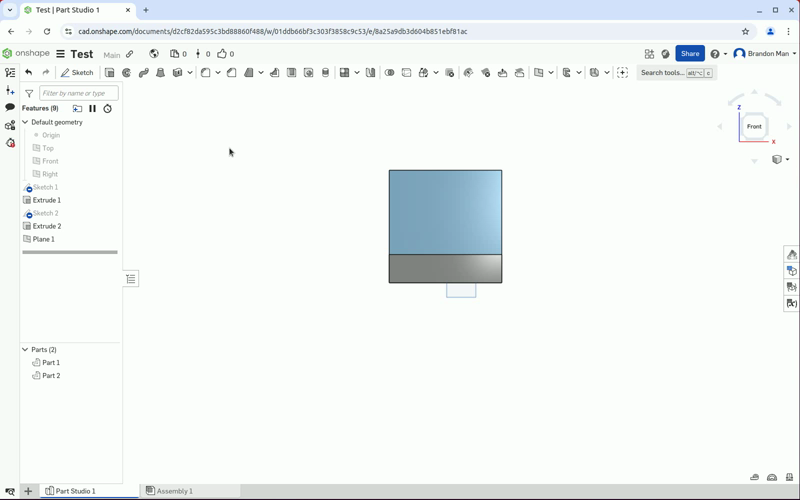
key(shift+s)
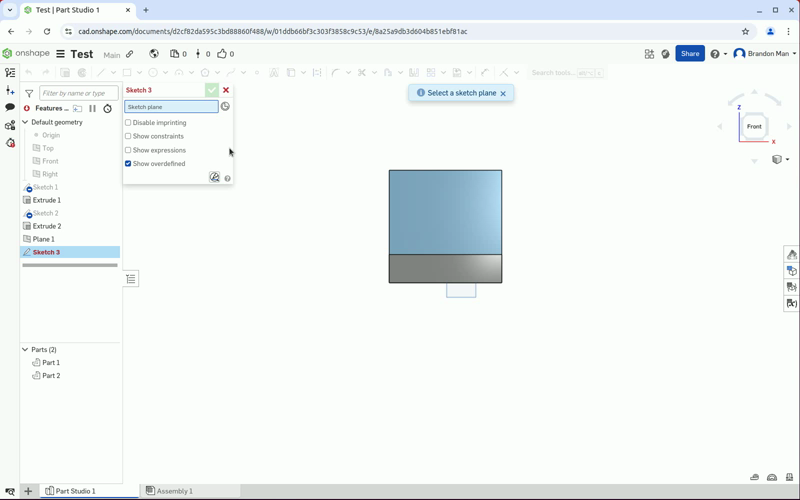
mouse_move(73, 241)
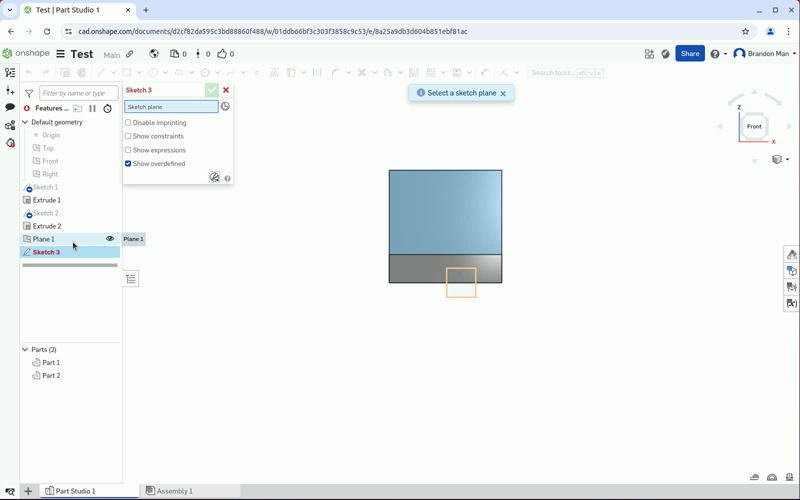
click(73, 241)
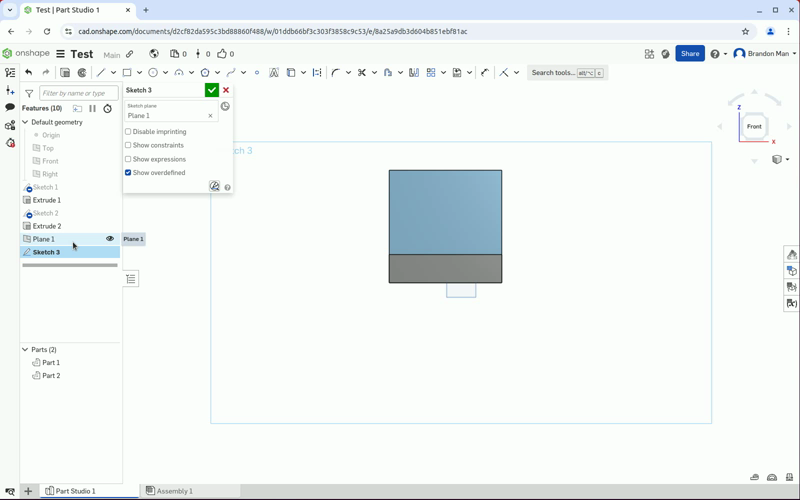
mouse_move(73, 352)
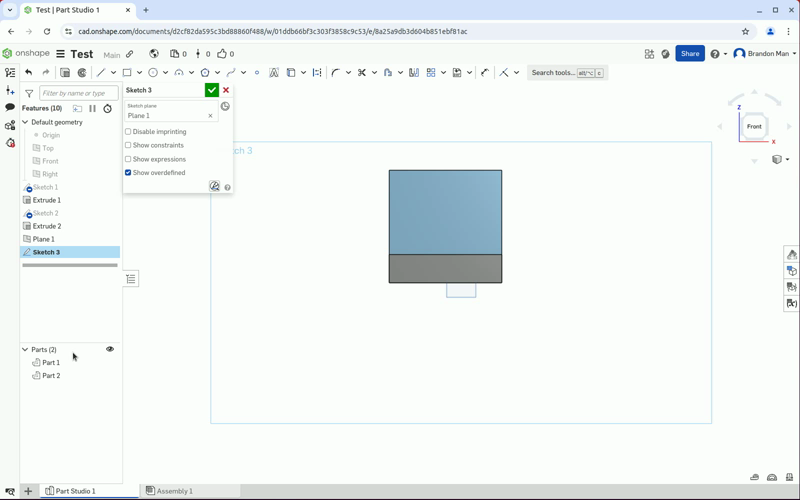
key(y)
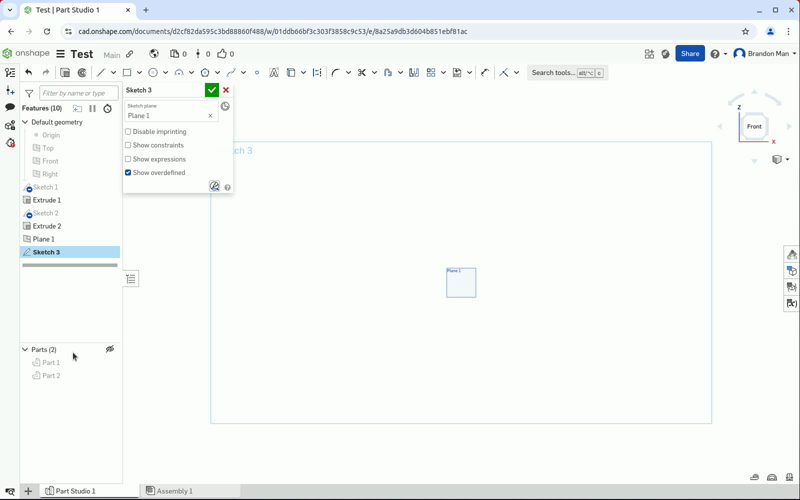
key(c)
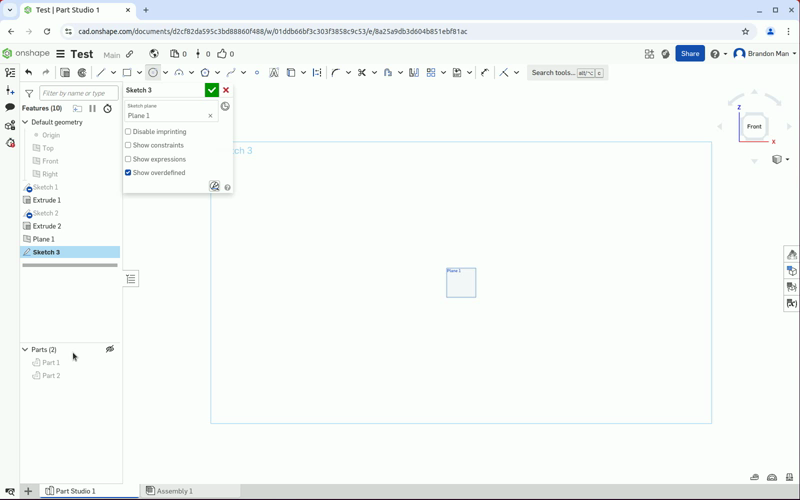
key_down(shift)
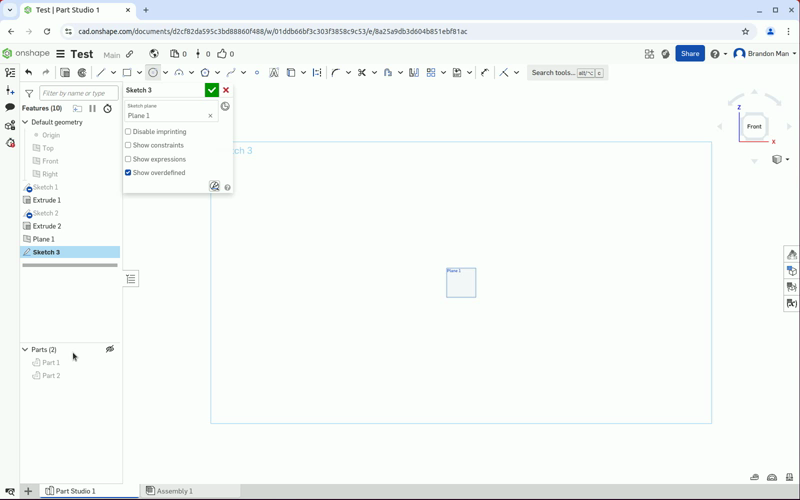
mouse_move(446, 212)
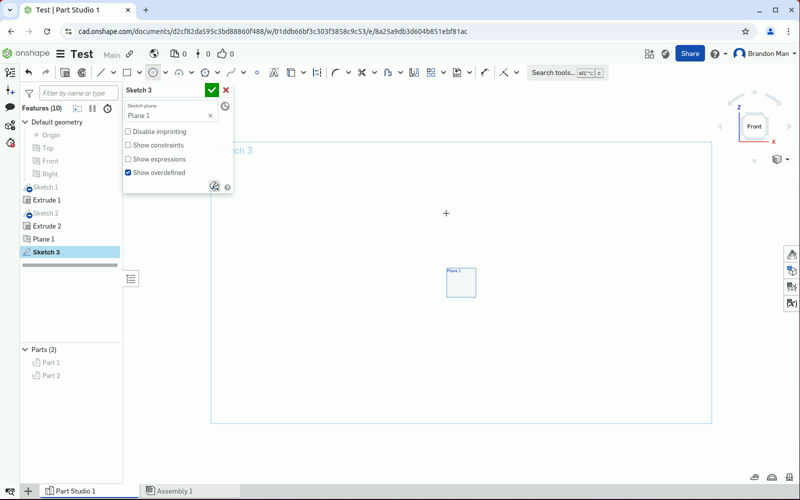
click(446, 212)
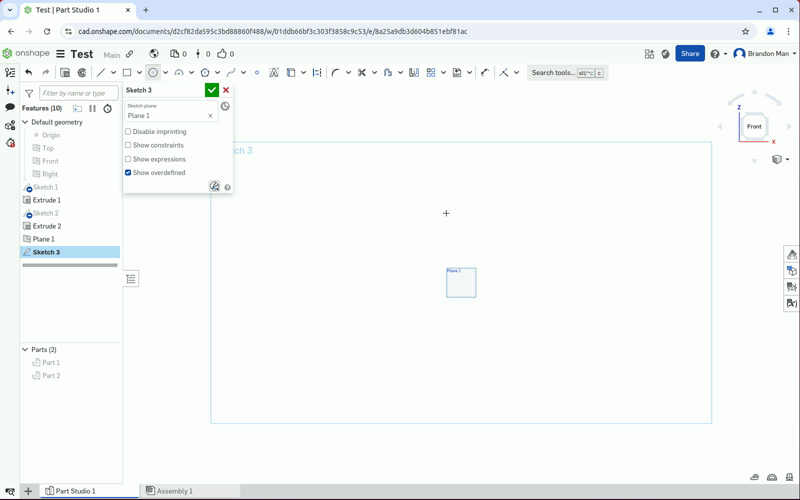
key_up(shift)
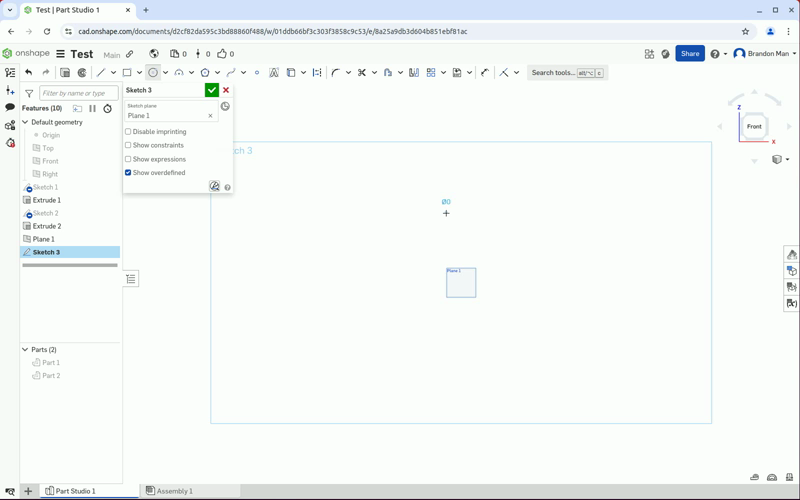
mouse_move(460, 212)
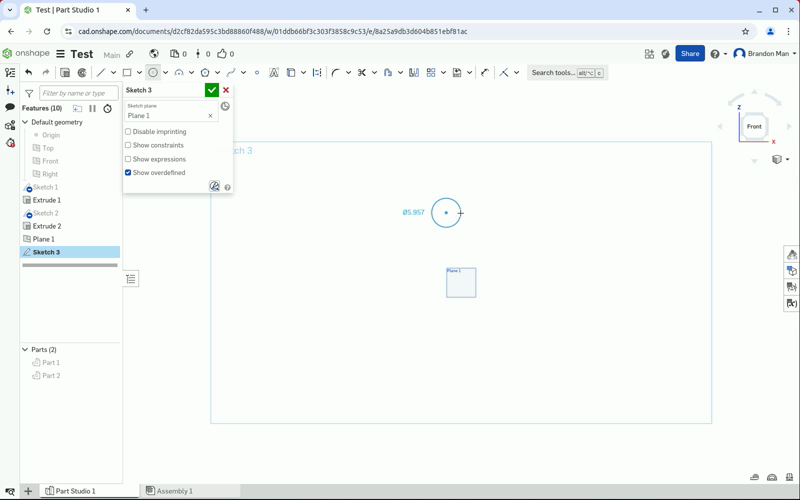
click(460, 212)
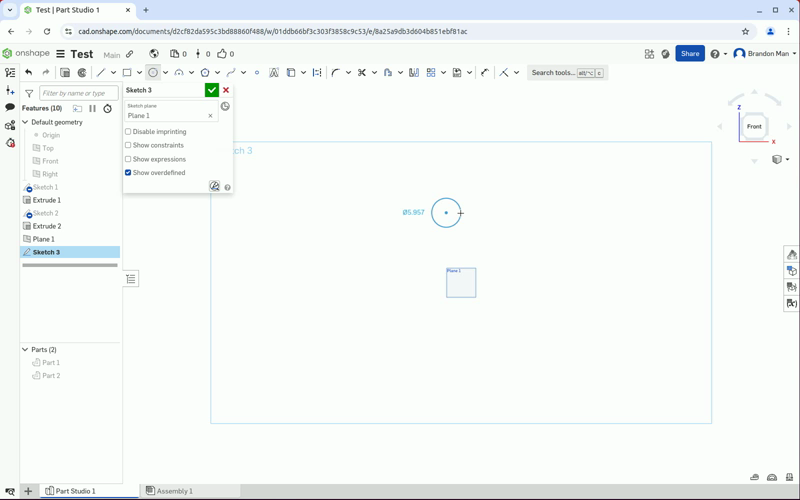
key(esc)
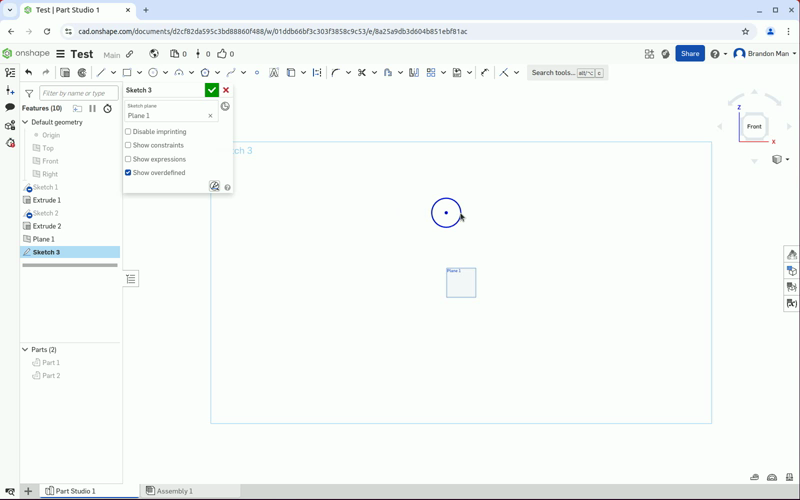
mouse_move(448, 210)
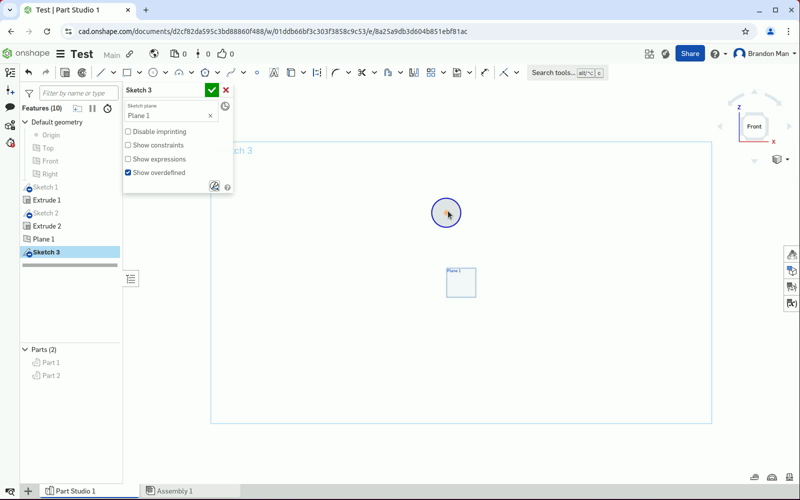
scroll(6)
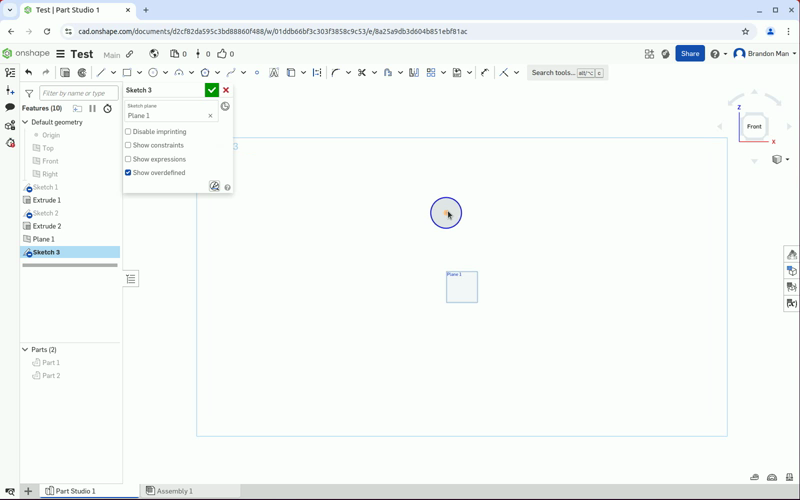
scroll(6)
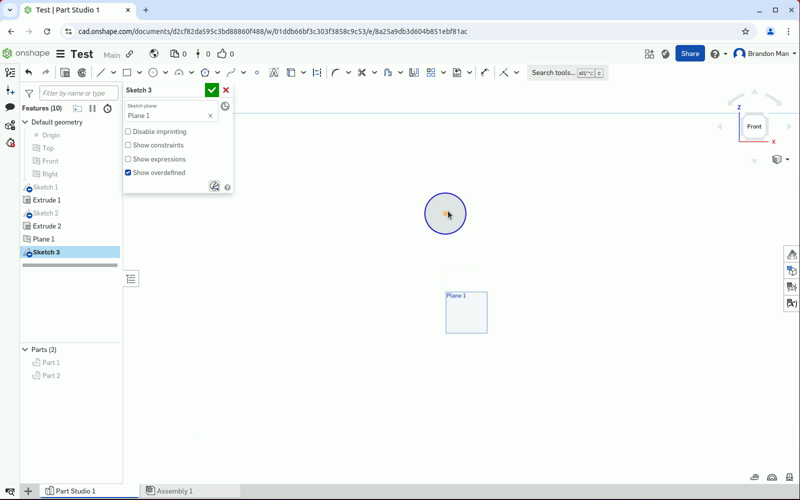
scroll(6)
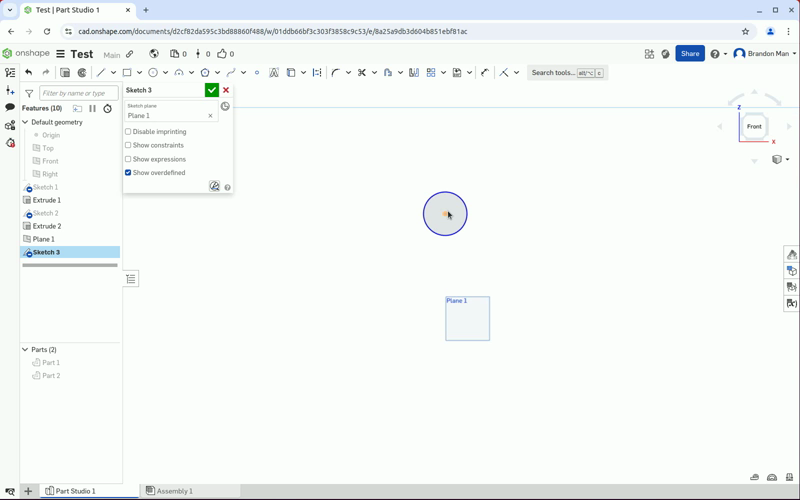
scroll(6)
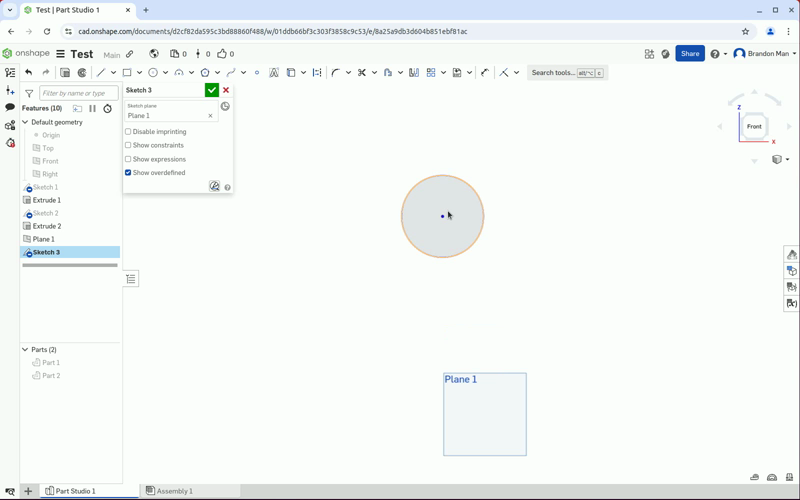
scroll(6)
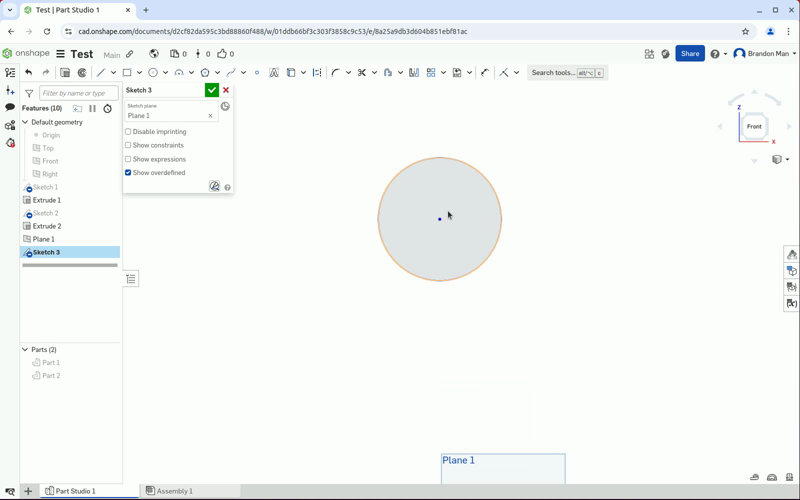
scroll(6)
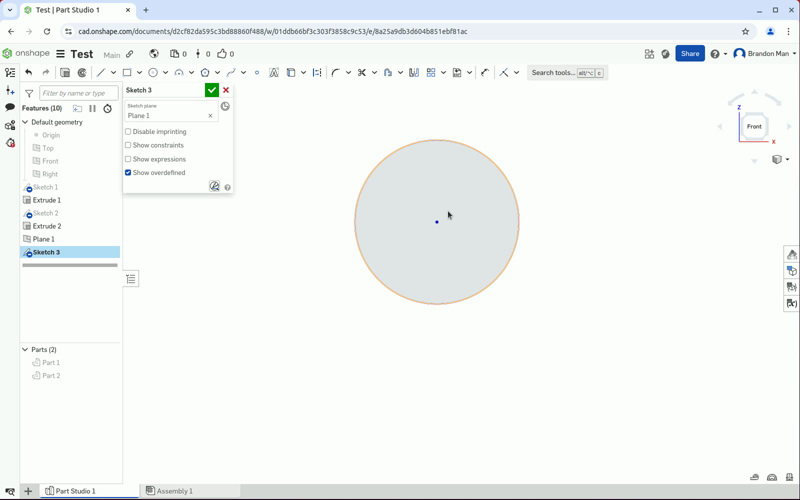
scroll(6)
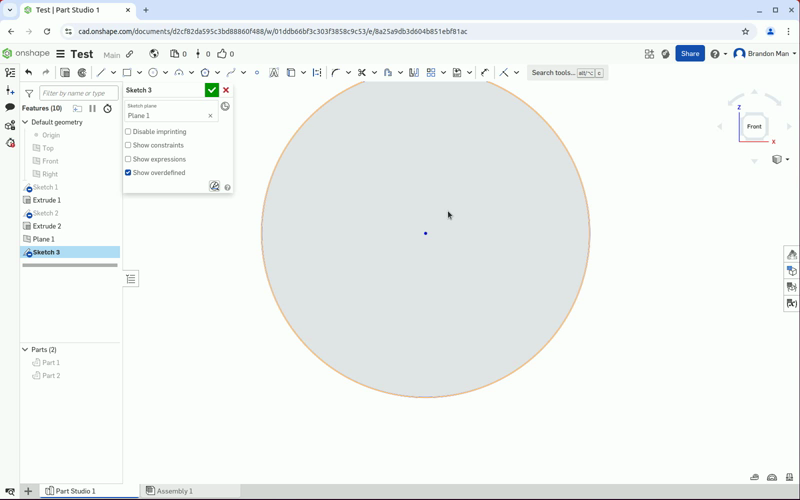
click(448, 210)
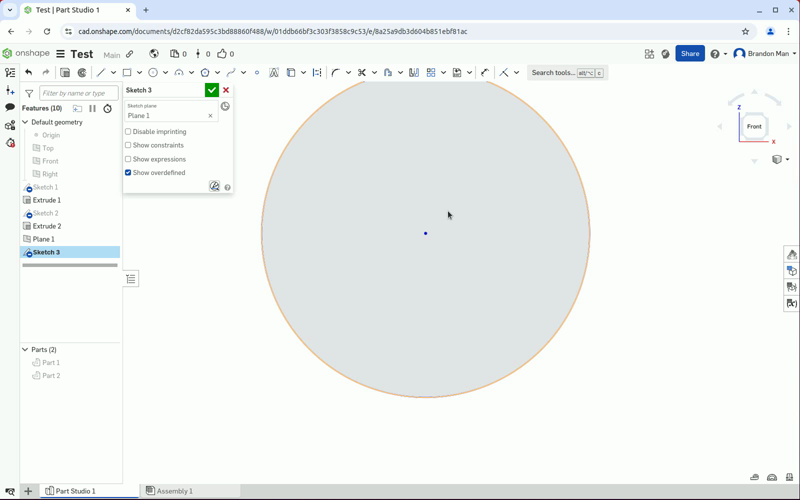
scroll(-6)
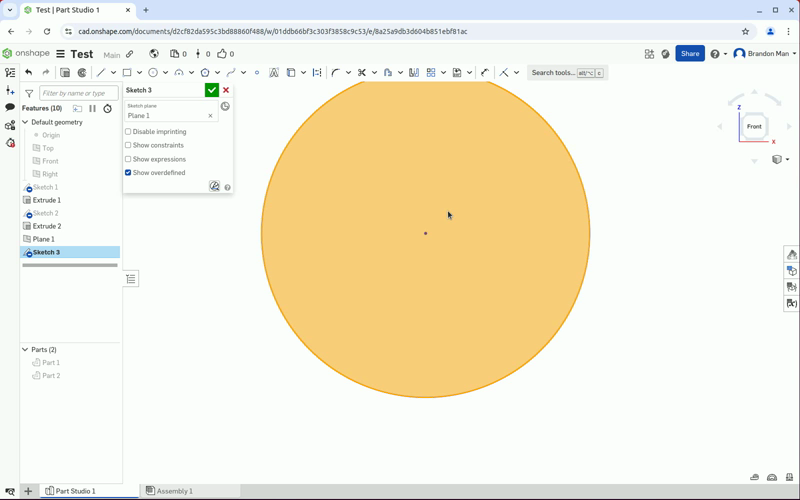
scroll(-6)
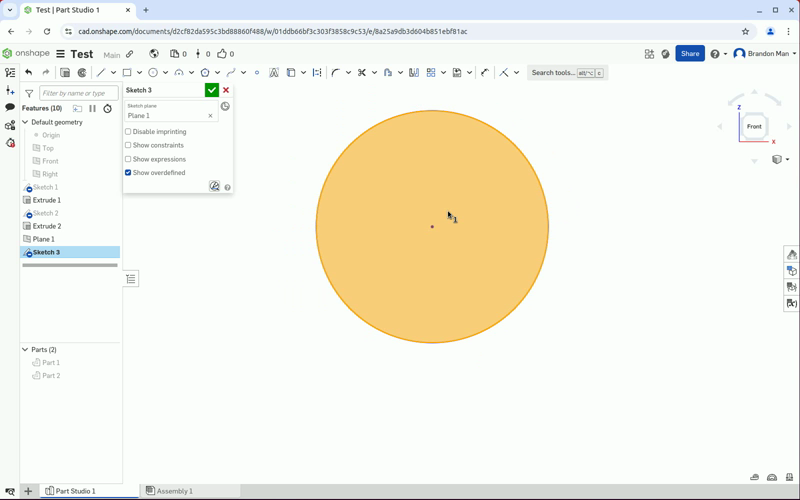
scroll(-6)
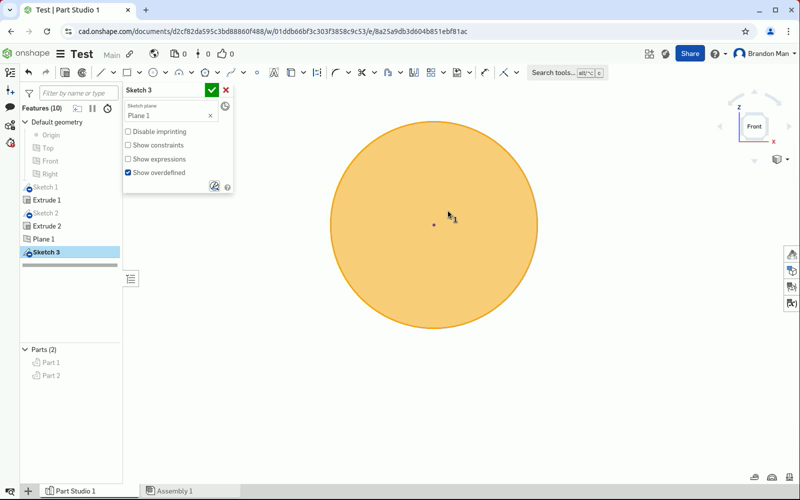
scroll(-6)
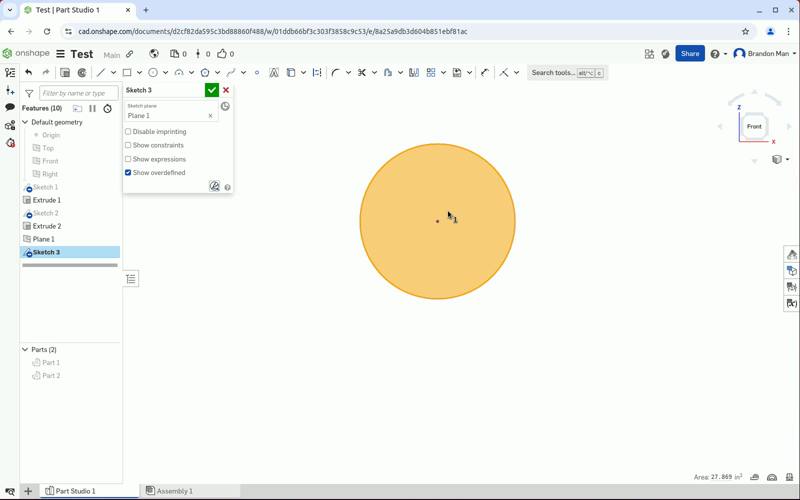
scroll(-6)
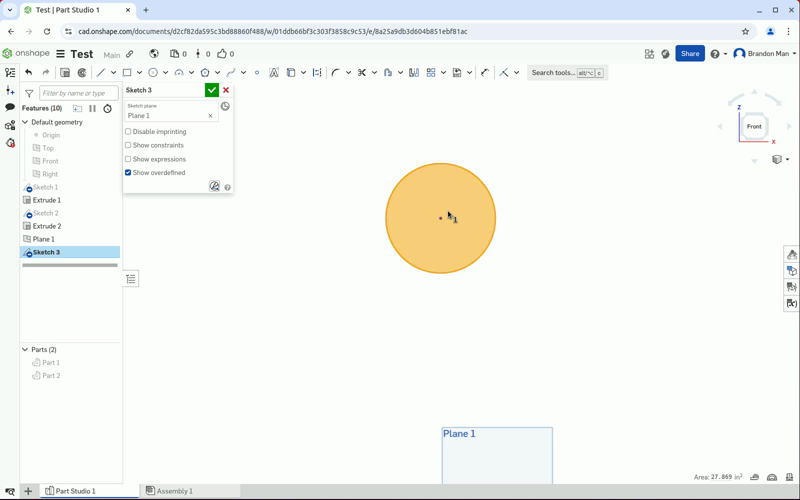
scroll(-6)
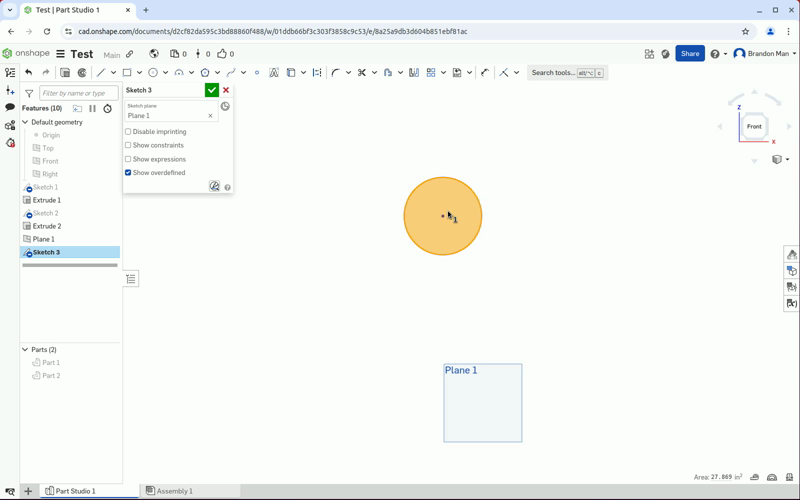
scroll(-6)
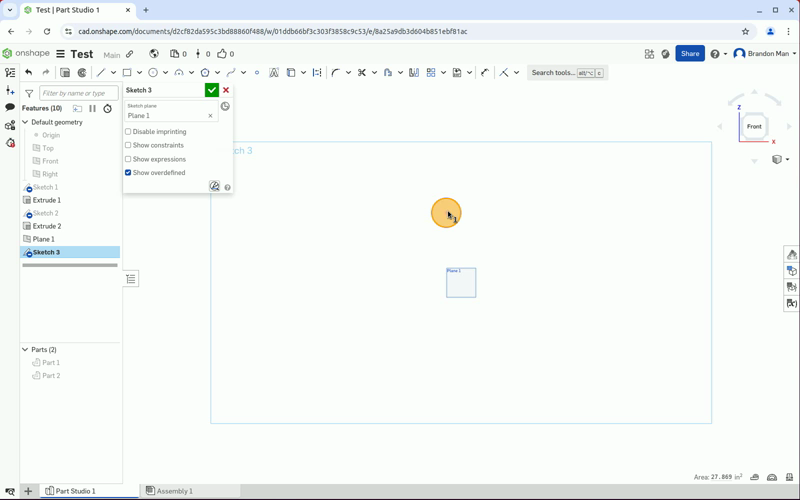
mouse_move(73, 352)
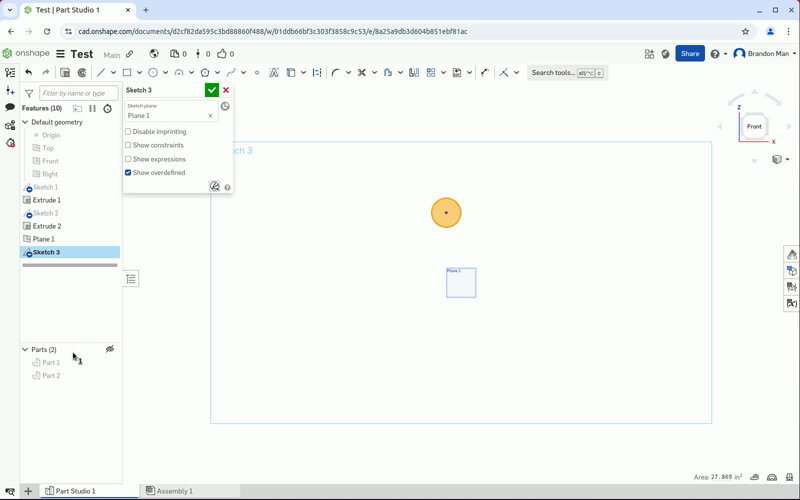
key(shift+y)
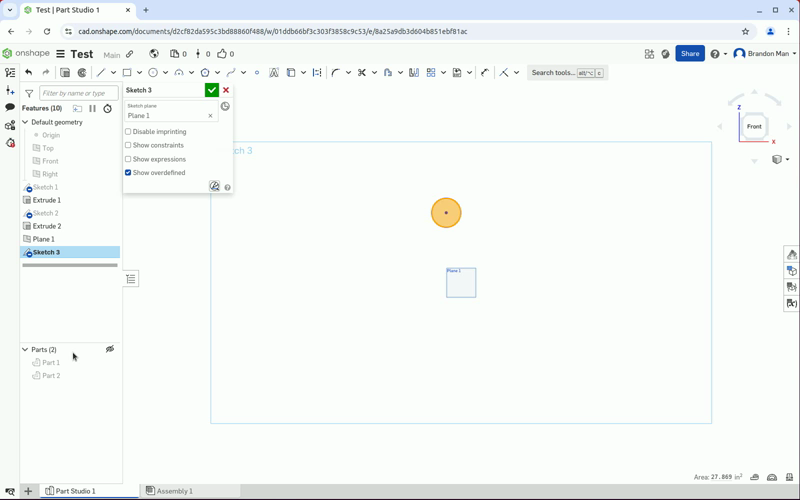
key(shift+e)
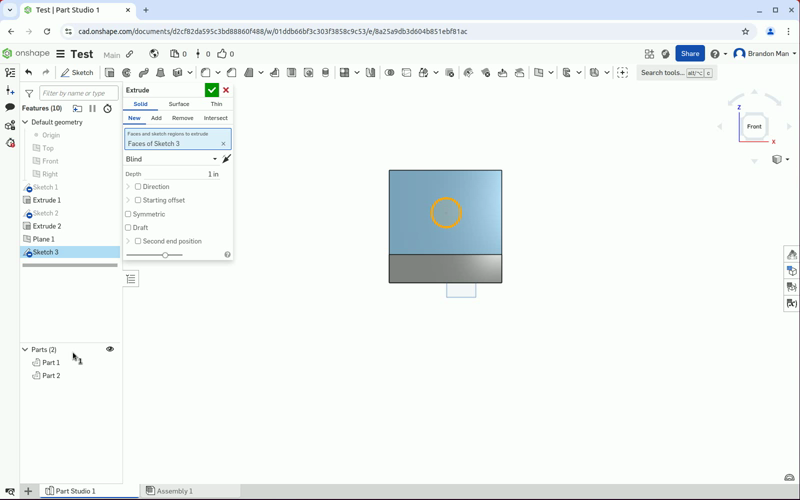
mouse_move(143, 106)
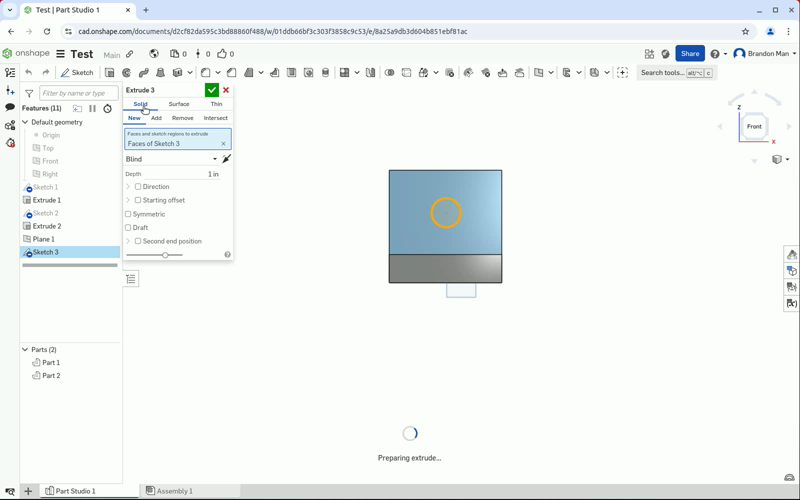
click(143, 106)
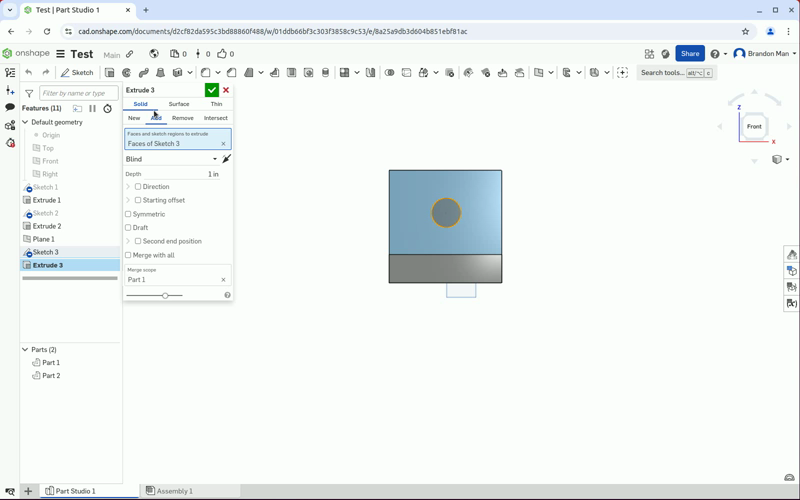
mouse_move(186, 120)
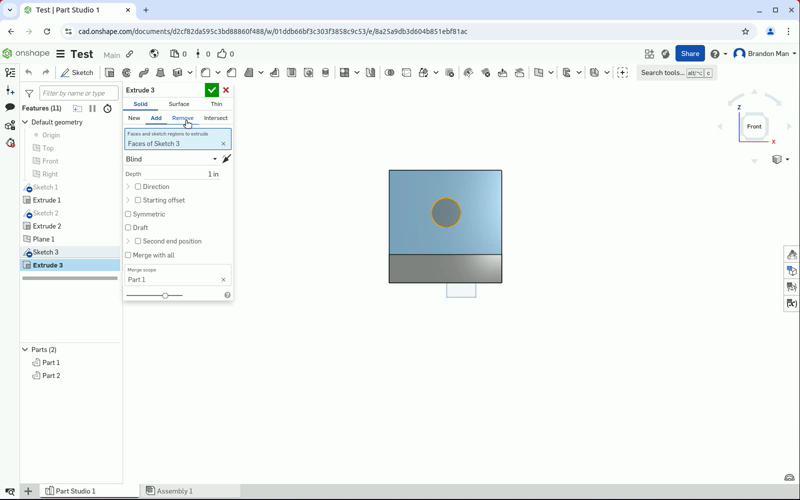
click(186, 120)
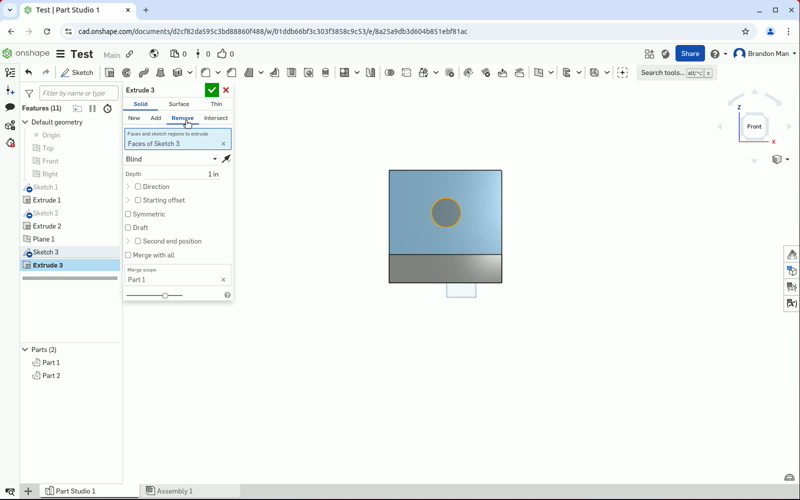
key(tab, 4)
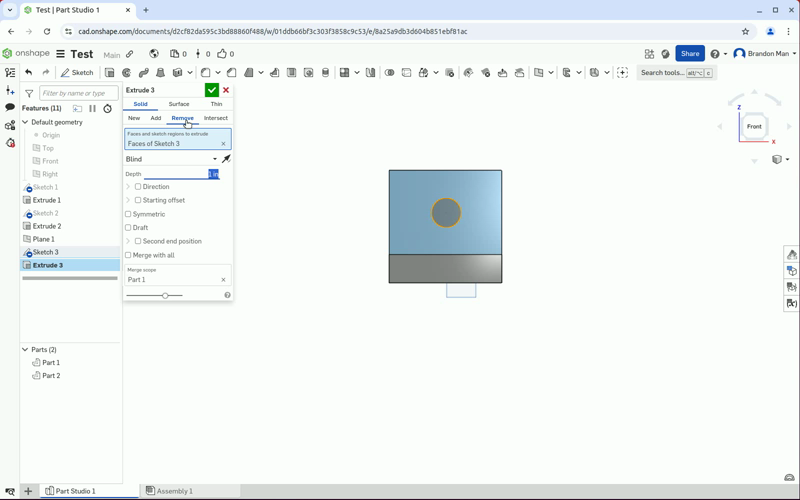
text(5.777)
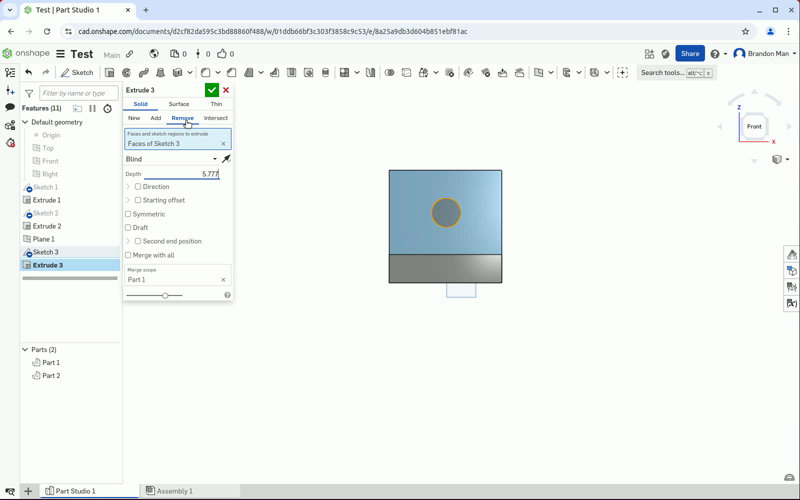
key(tab, 6)
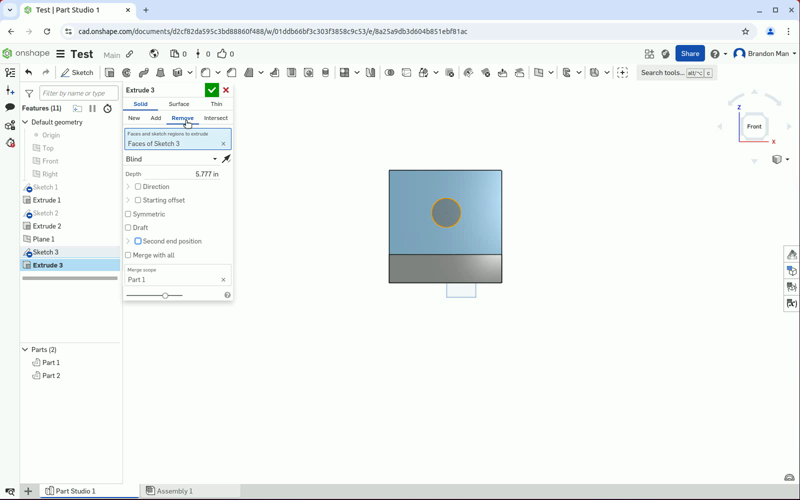
key(space)
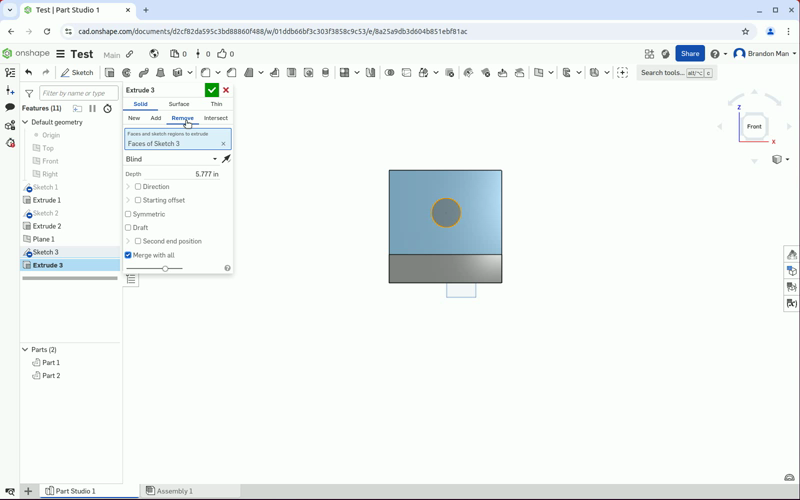
key(enter)
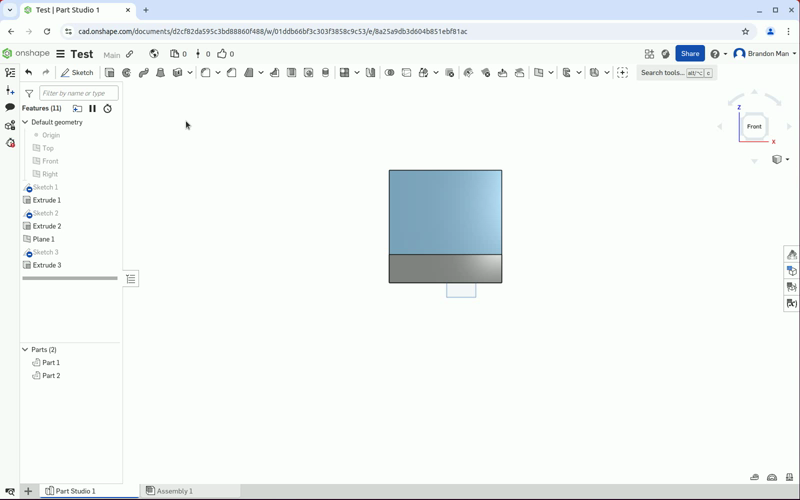
key(shift+h)
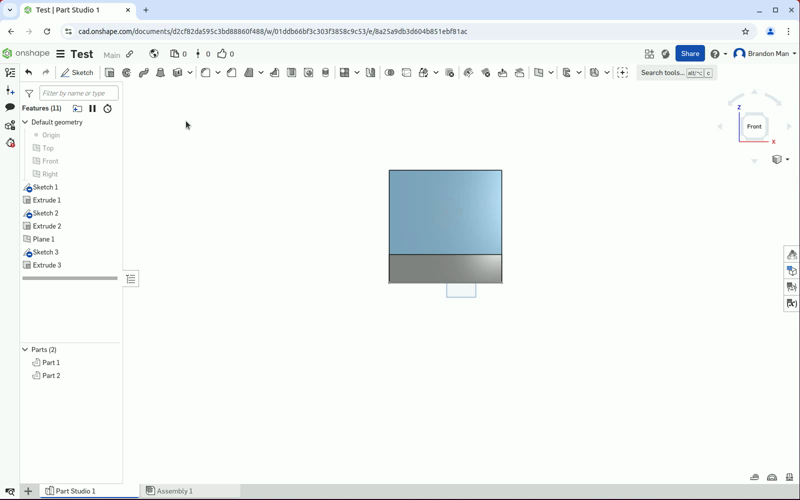
key(shift+h)
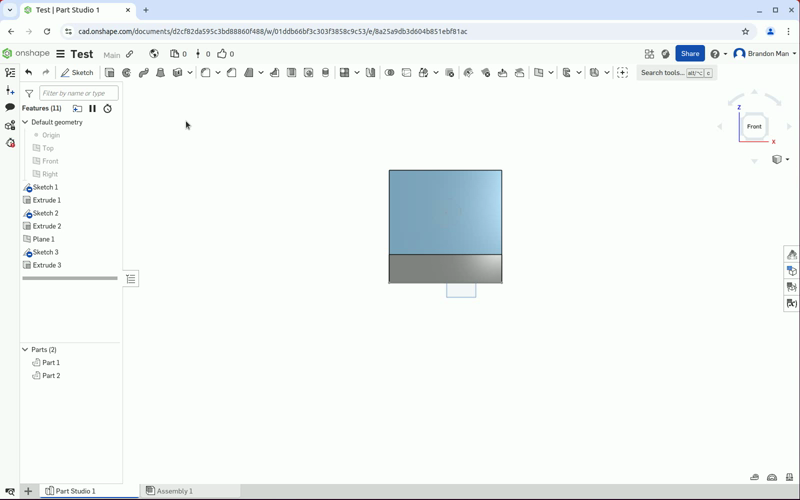
key(shift+7)
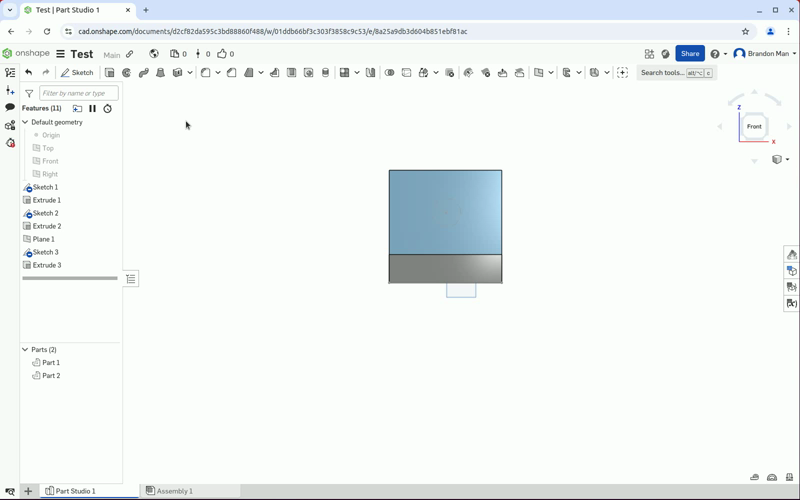
key(left, 2)
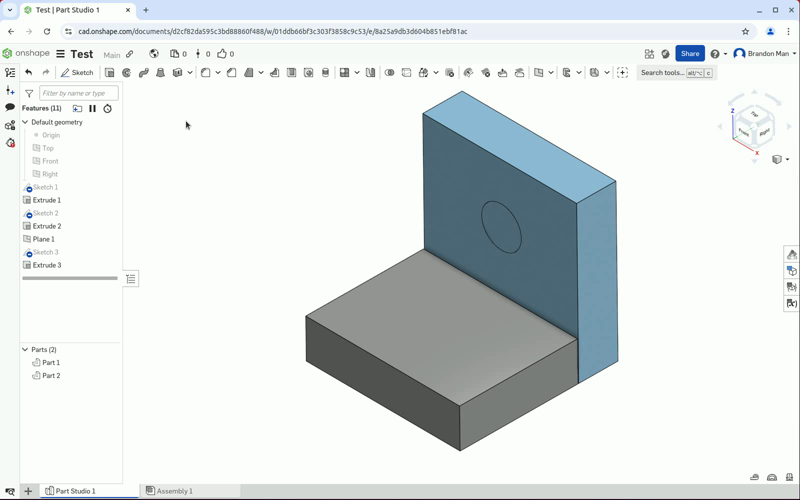
key(down, 2)
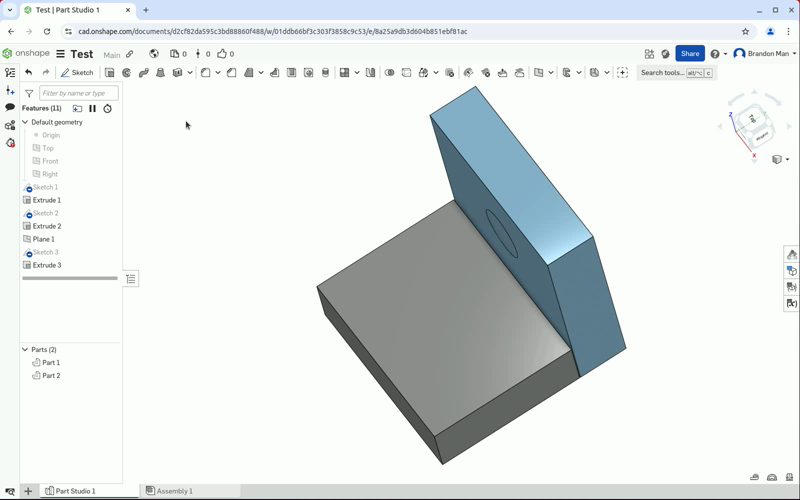
key(up, 2)
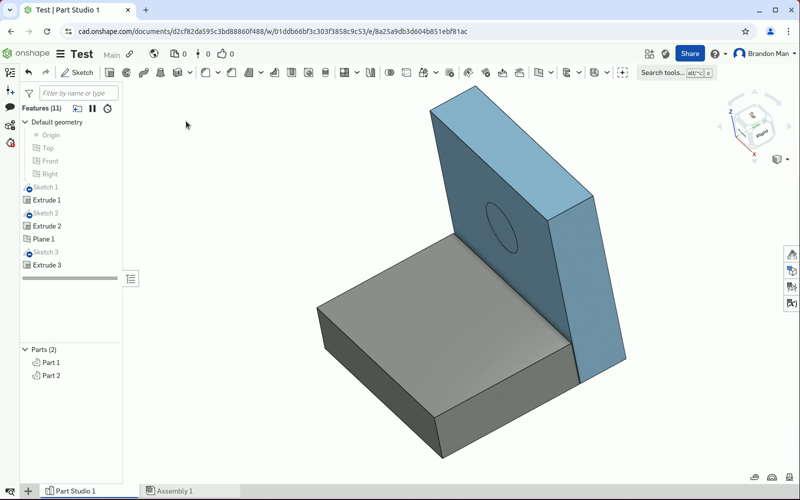
key(right, 2)
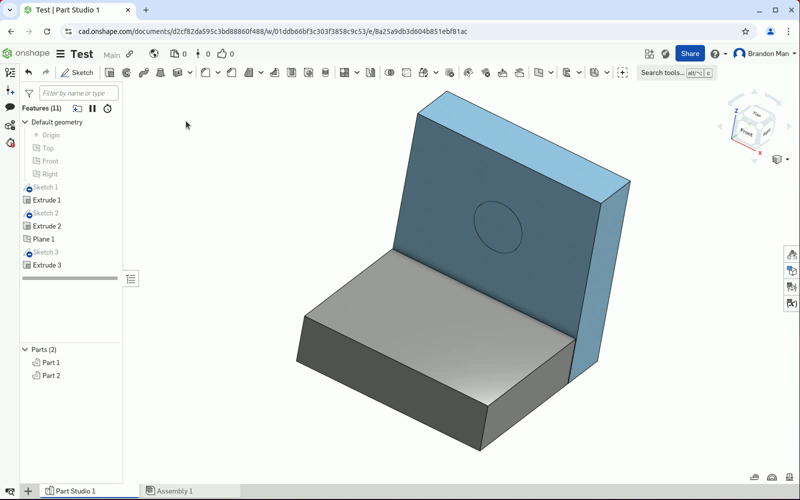
mouse_move(73, 189)
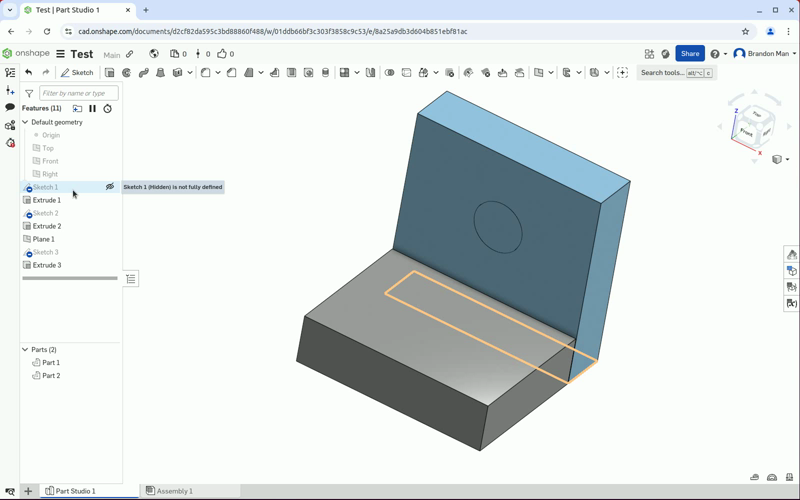
click(73, 189)